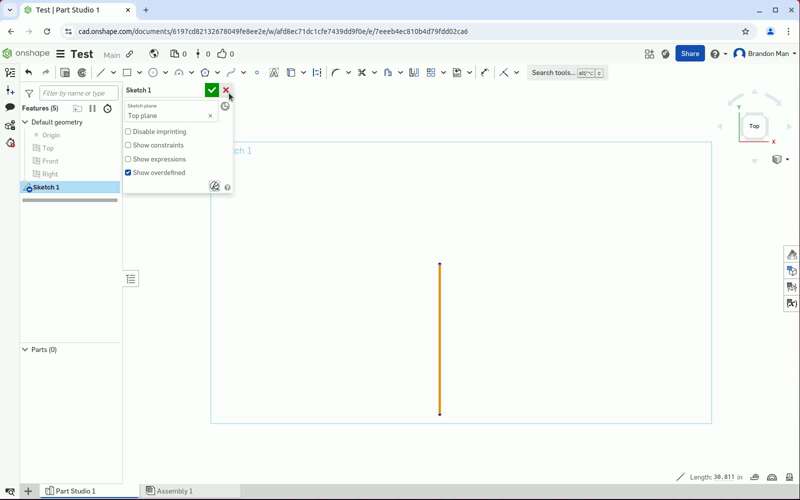
key(shift+h)
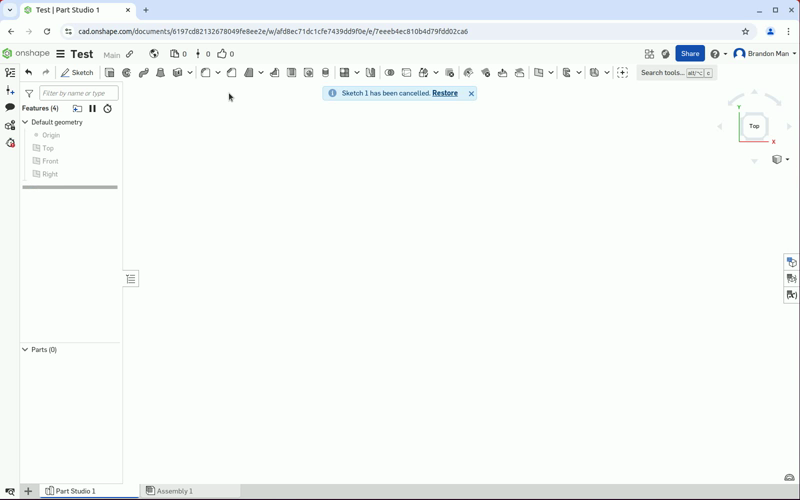
mouse_move(73, 352)
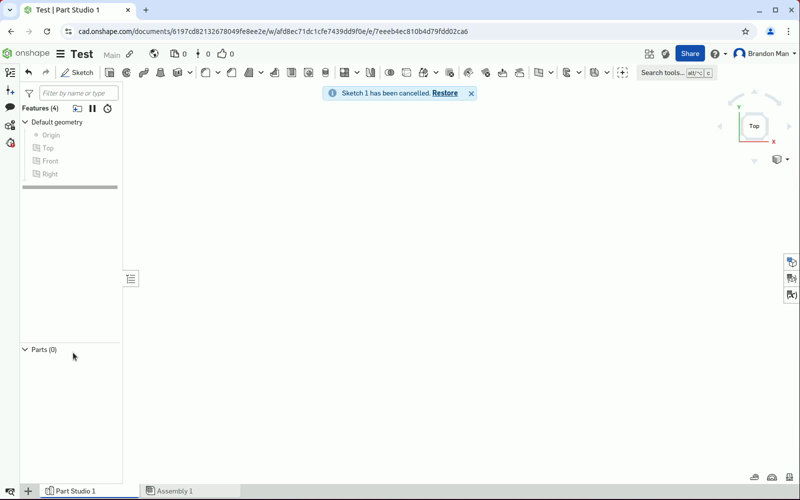
key(y)
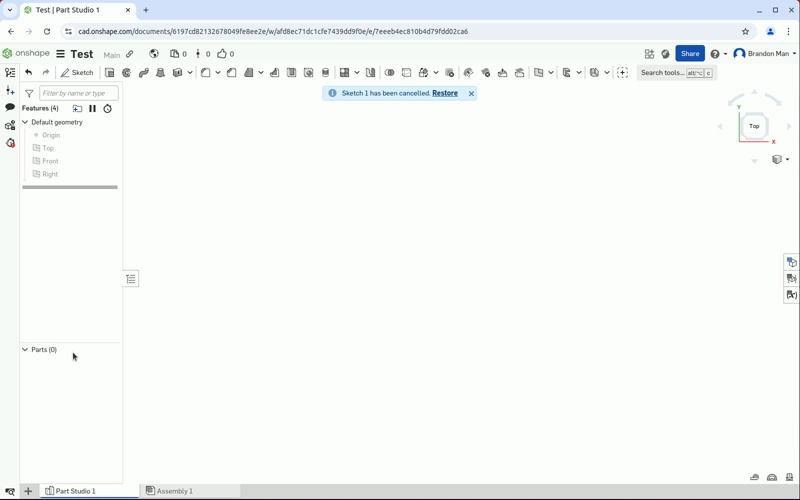
key(shift+p)
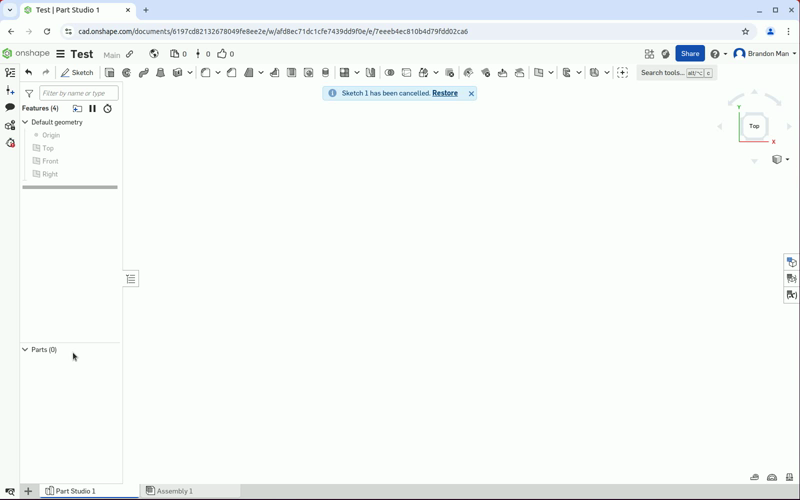
key(space)
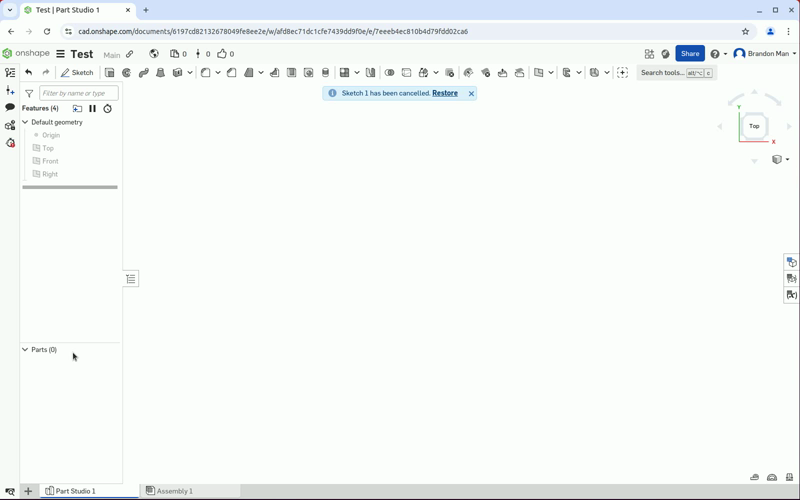
key_down(shift)
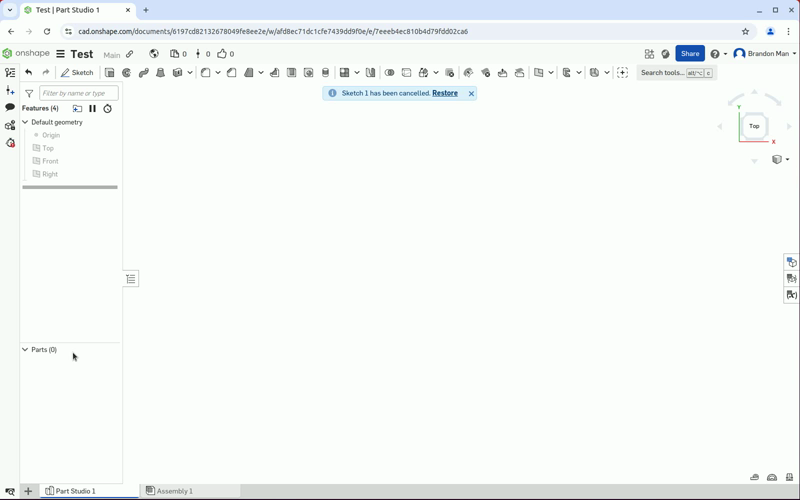
key(up)
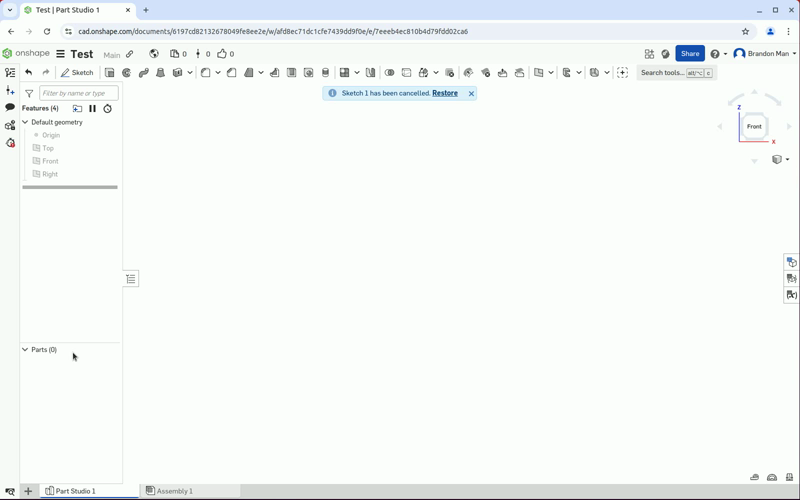
key_up(shift)
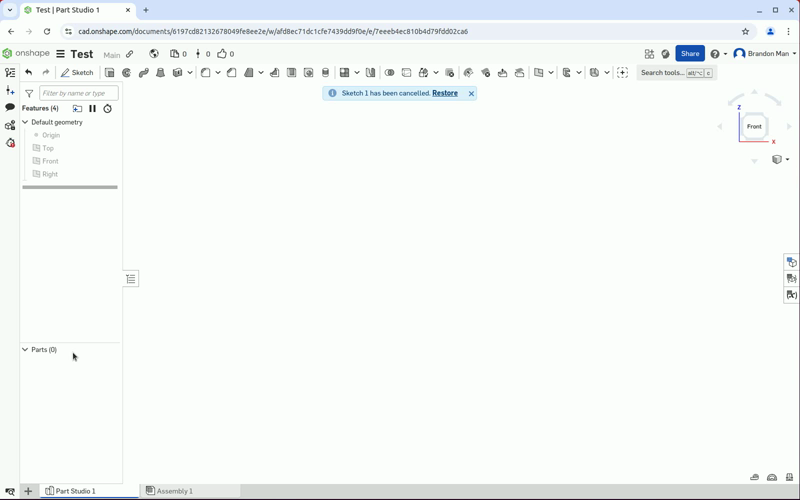
mouse_move(73, 352)
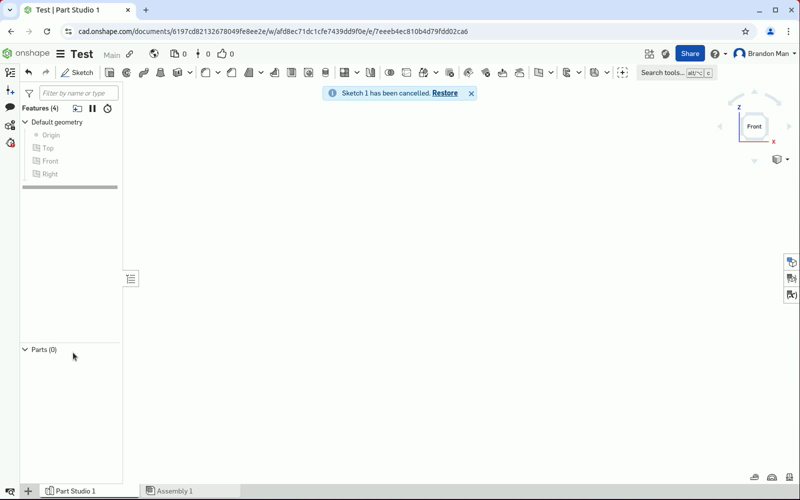
key(shift+y)
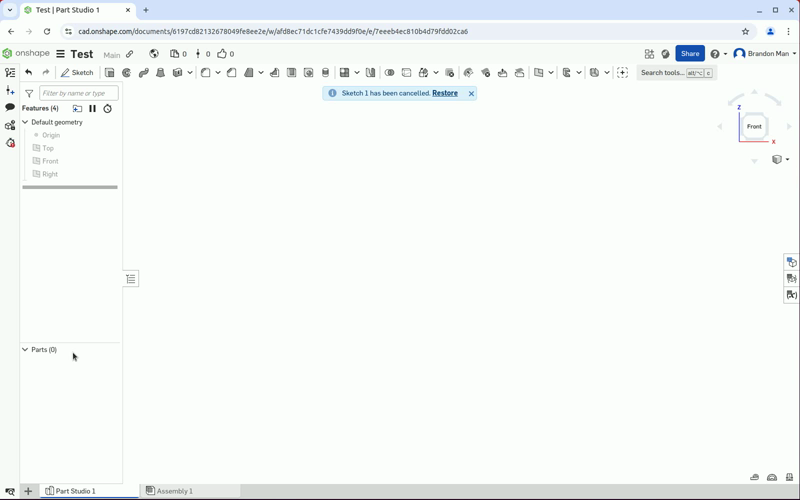
key(shift+s)
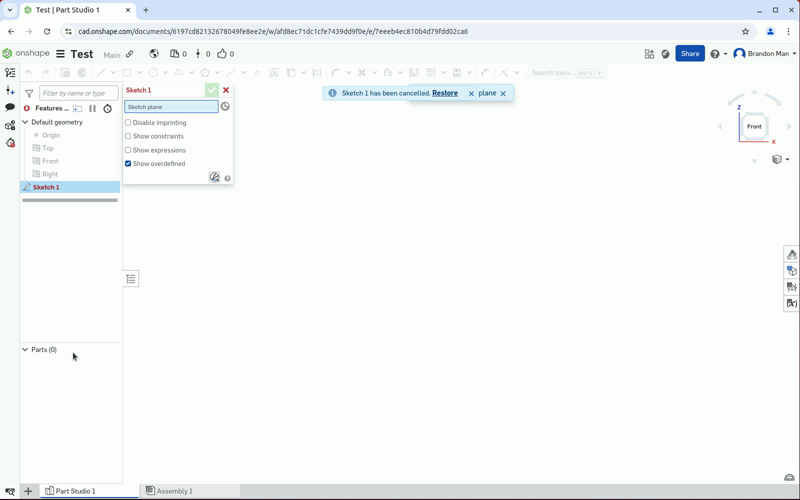
mouse_move(73, 163)
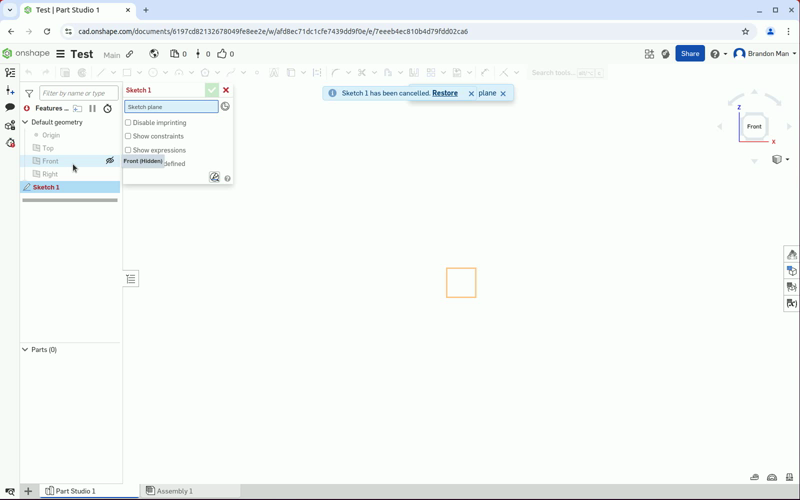
click(73, 163)
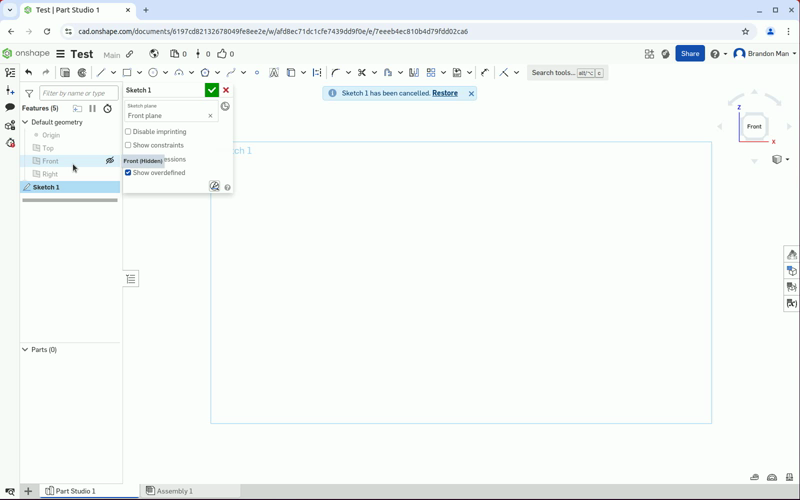
mouse_move(73, 352)
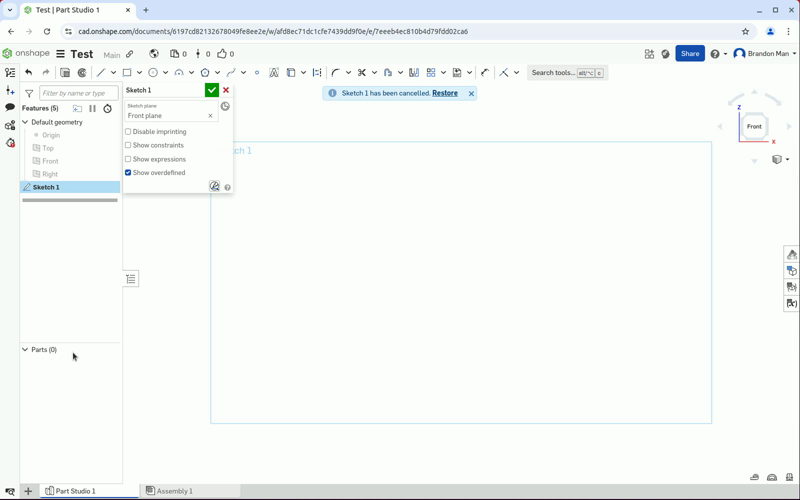
key(y)
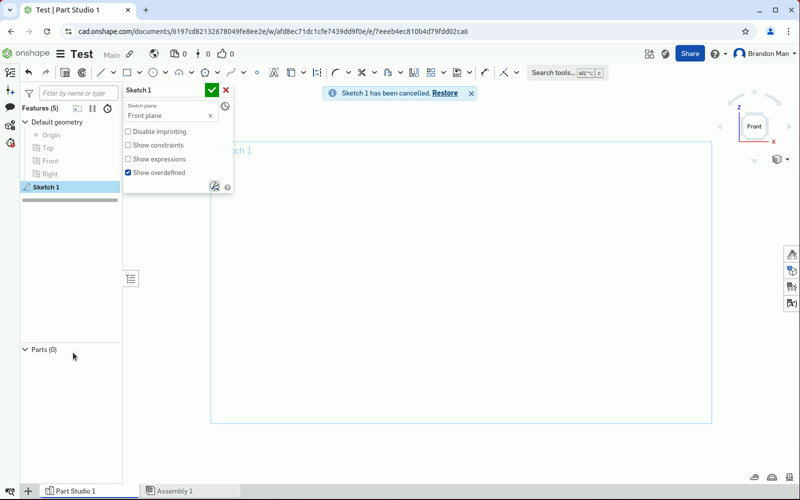
key(l)
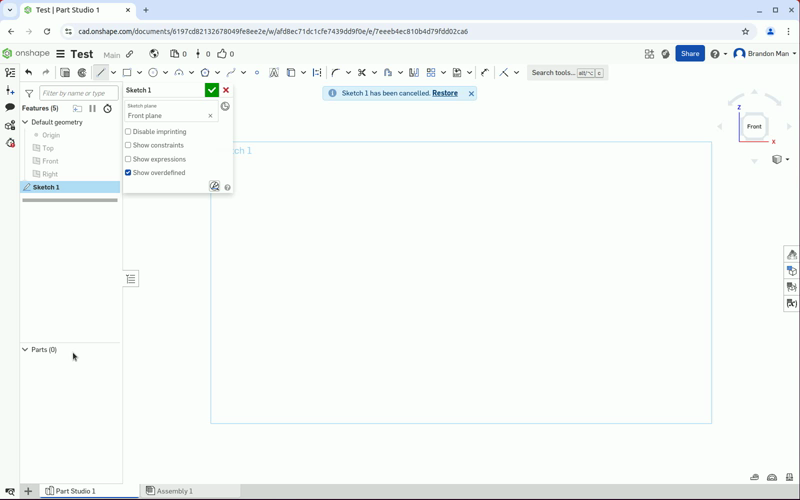
key_down(shift)
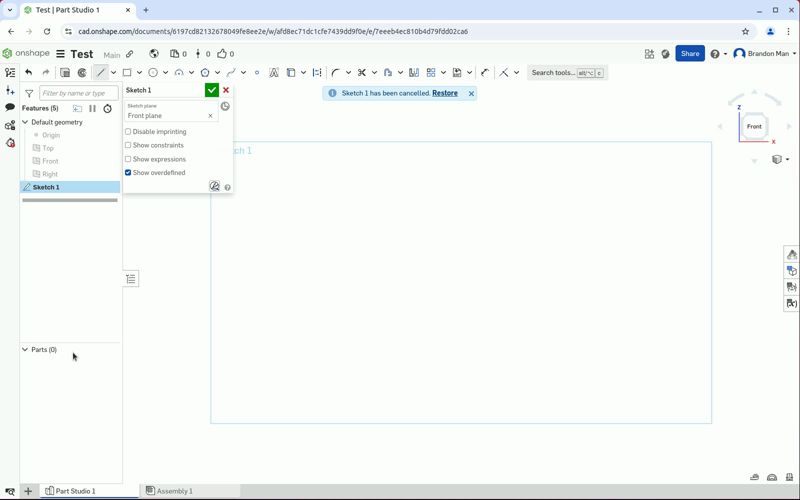
mouse_move(357, 228)
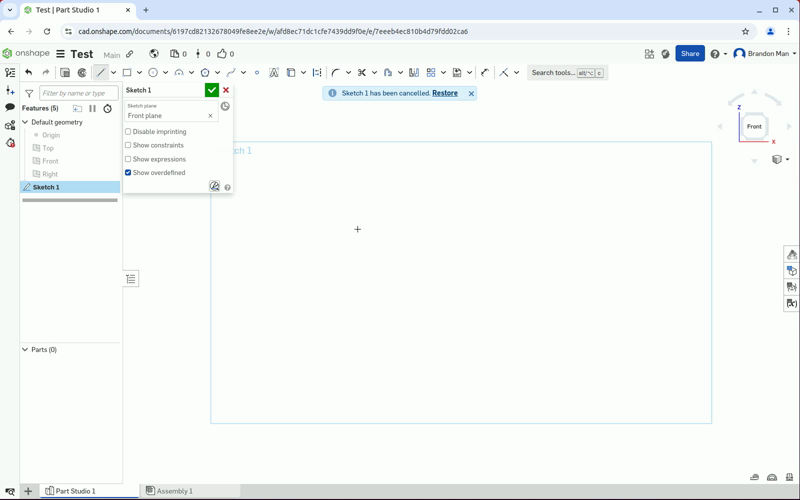
click(357, 228)
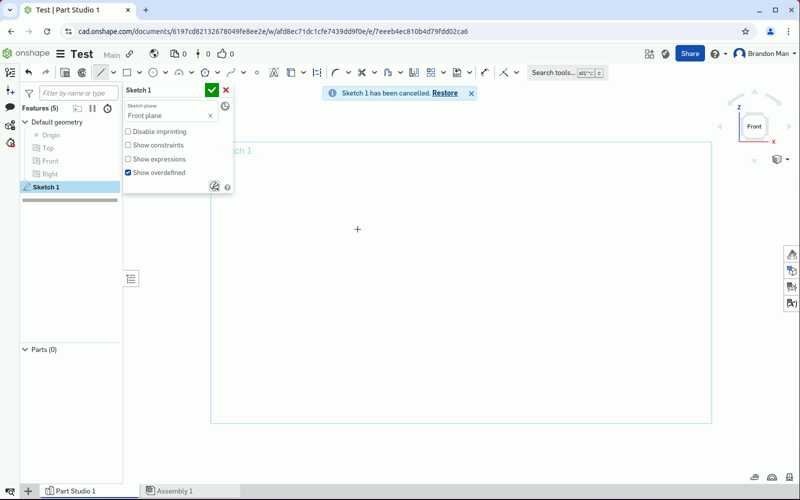
key_up(shift)
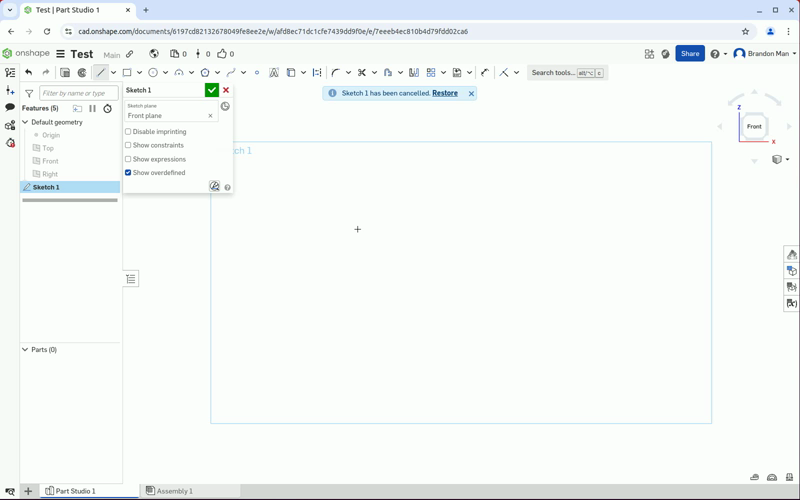
key_down(shift)
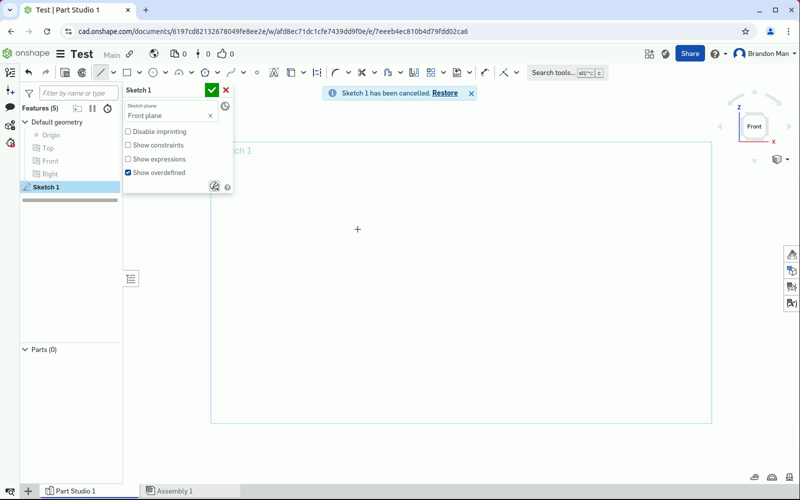
mouse_move(387, 228)
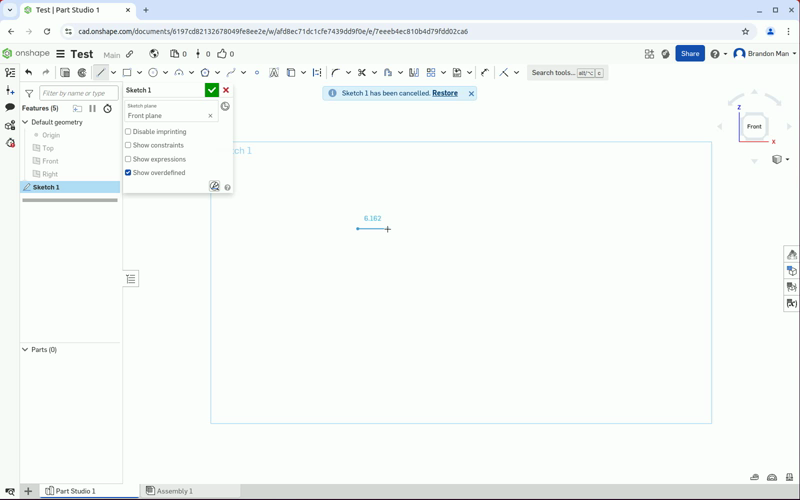
mouse_move(406, 228)
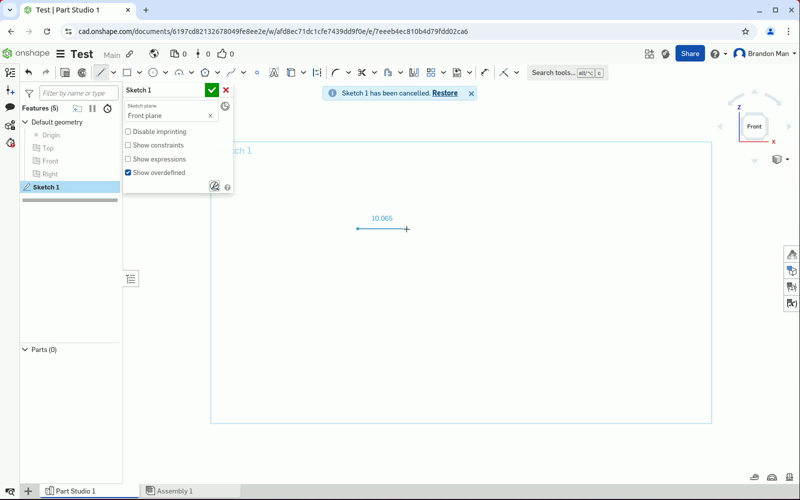
click(406, 228)
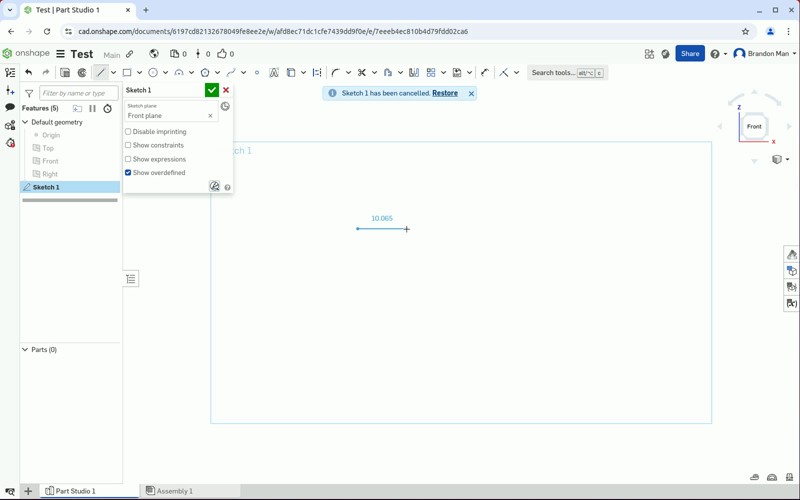
key_up(shift)
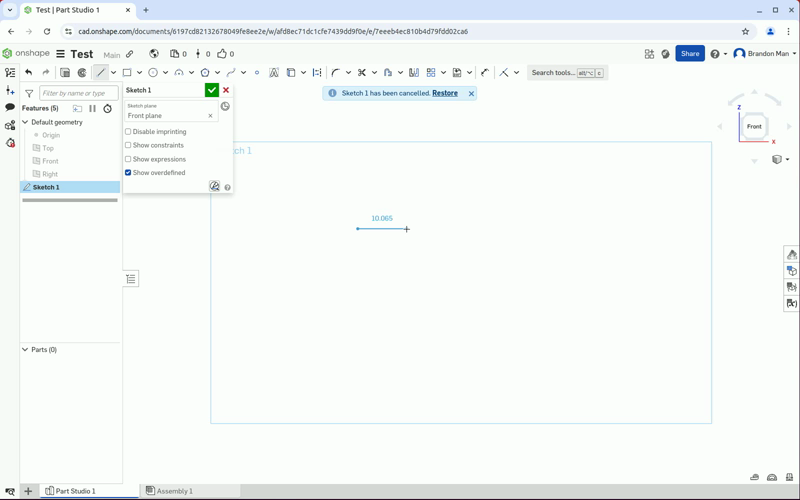
key_down(shift)
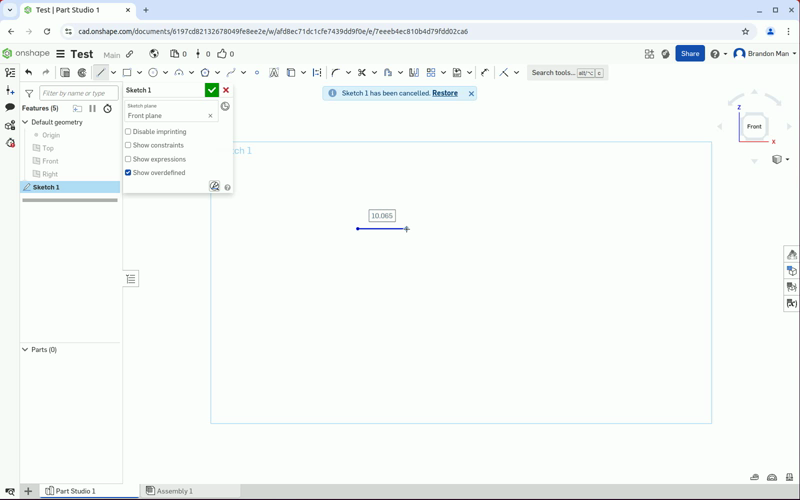
mouse_move(436, 228)
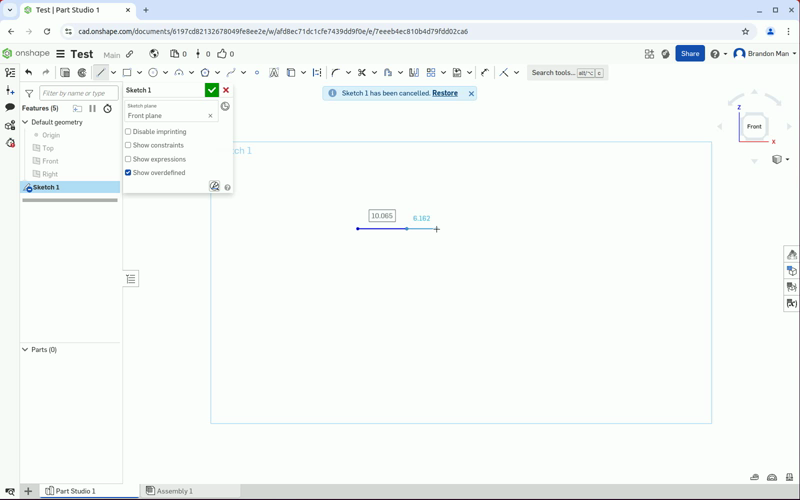
mouse_move(406, 169)
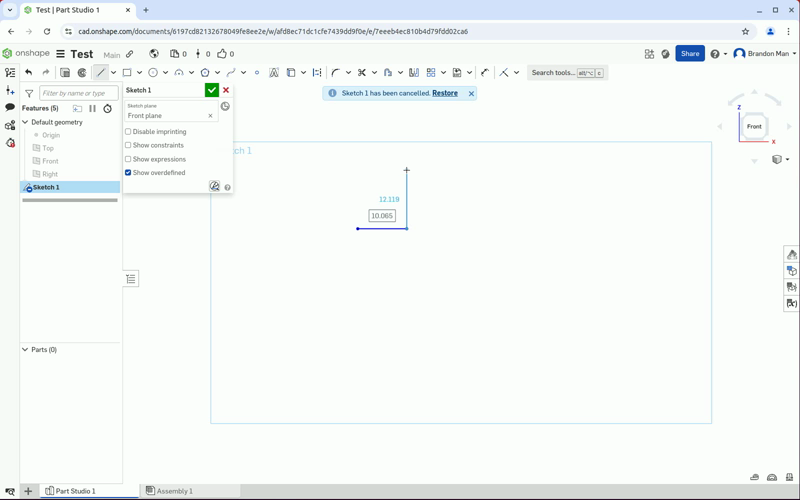
click(406, 169)
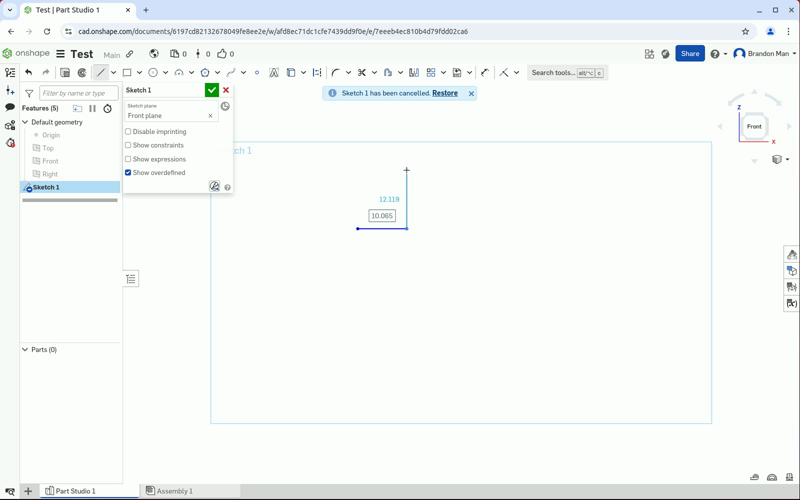
key_up(shift)
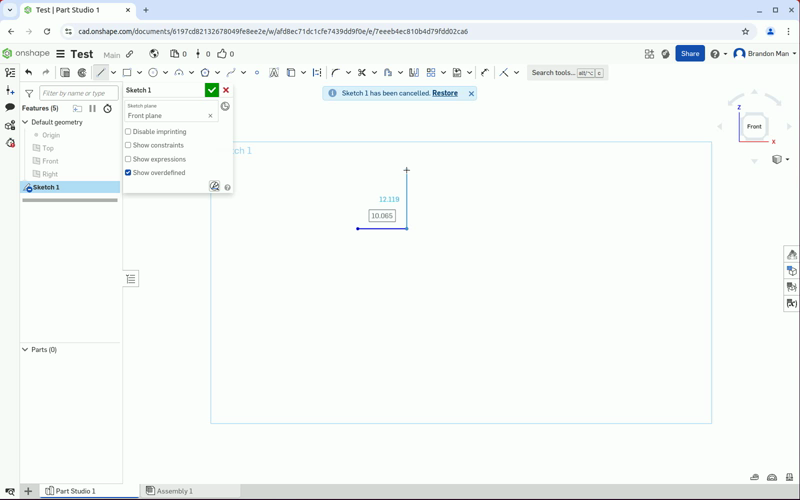
key_down(shift)
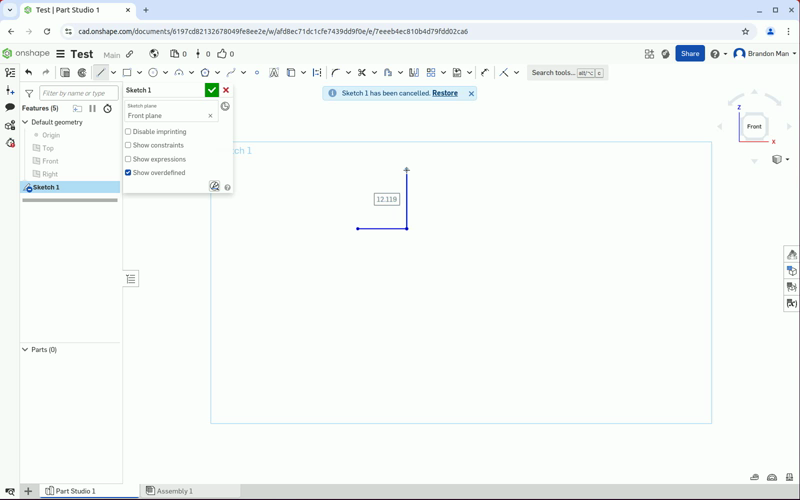
mouse_move(436, 169)
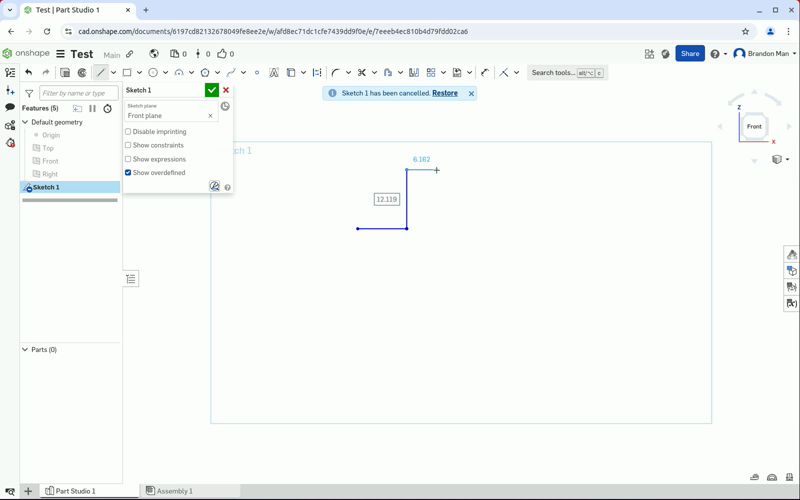
mouse_move(357, 169)
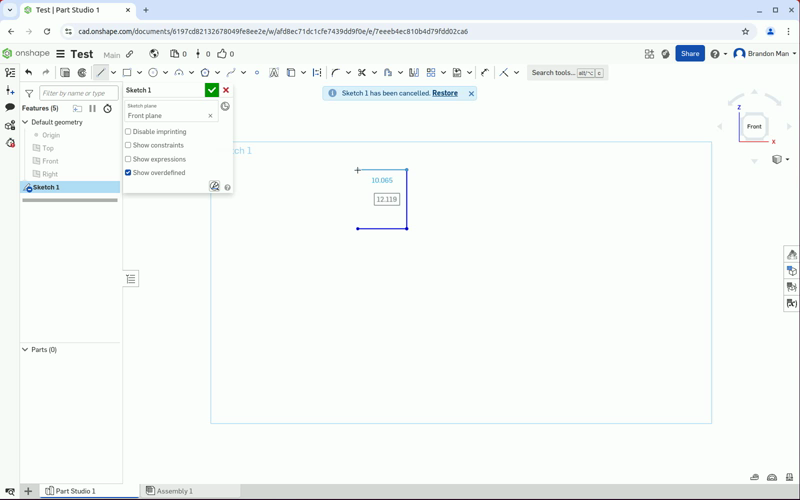
click(357, 169)
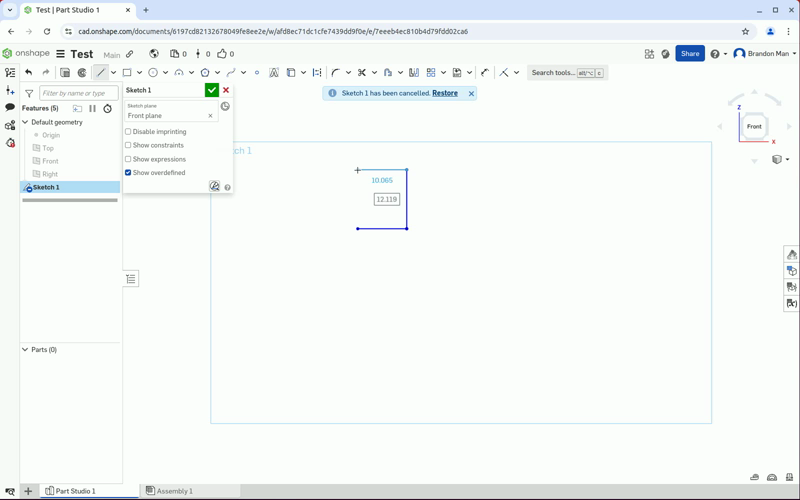
key_up(shift)
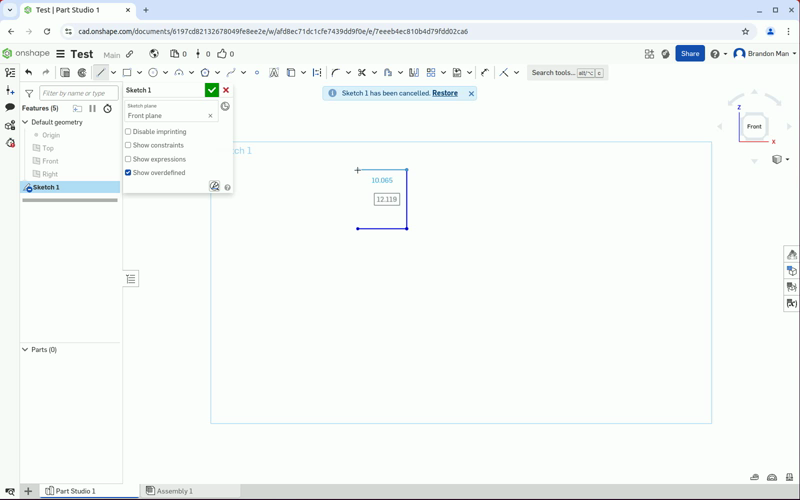
mouse_move(387, 169)
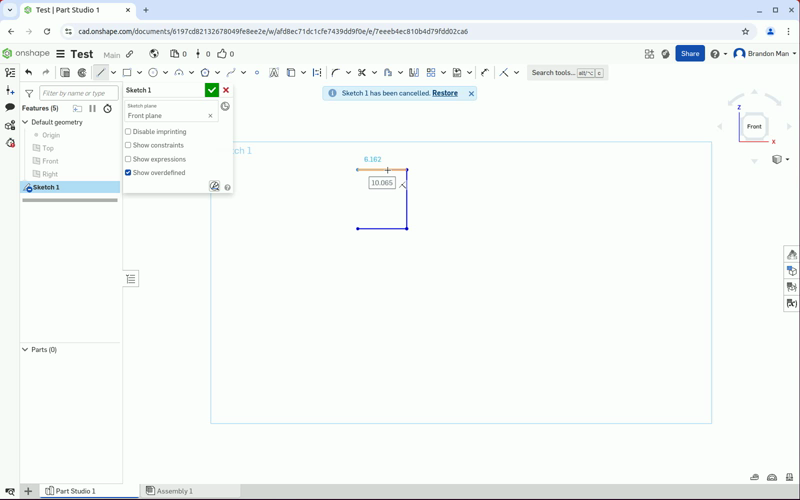
key_down(shift)
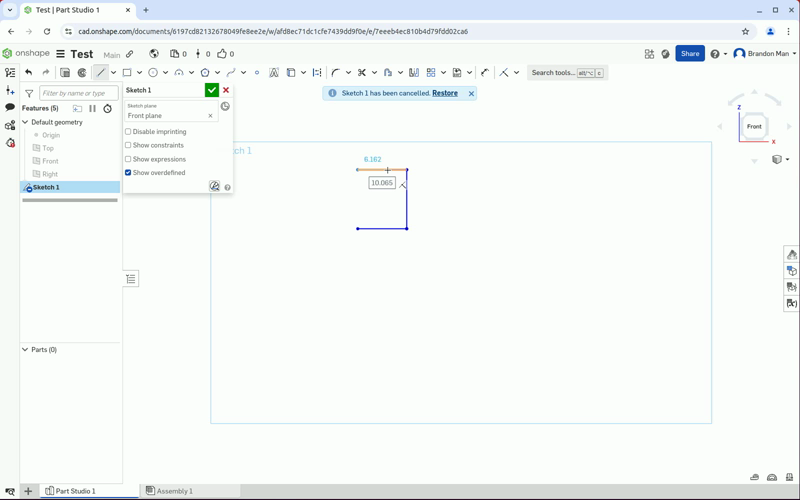
mouse_move(357, 228)
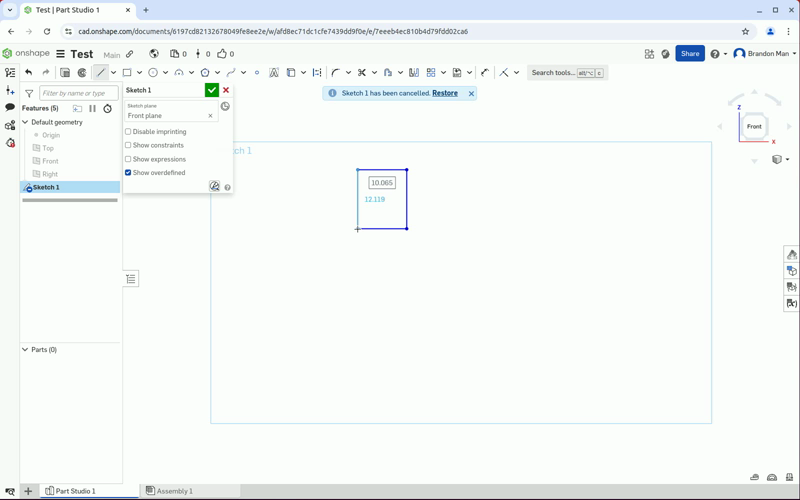
key_up(shift)
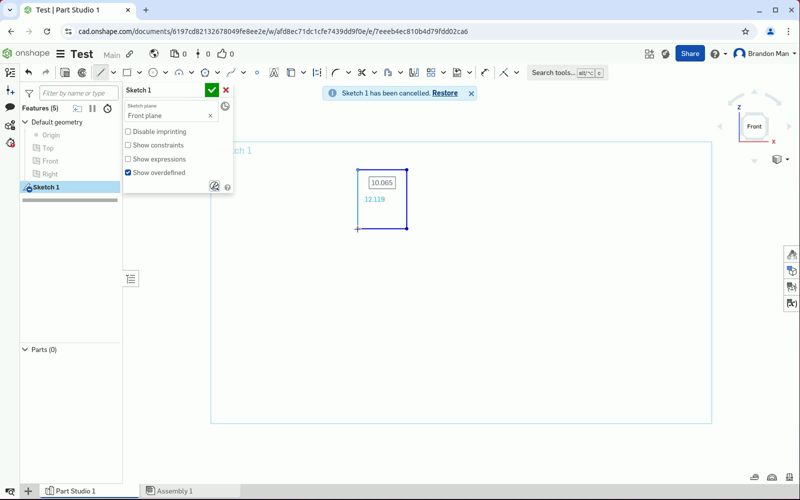
click(357, 228)
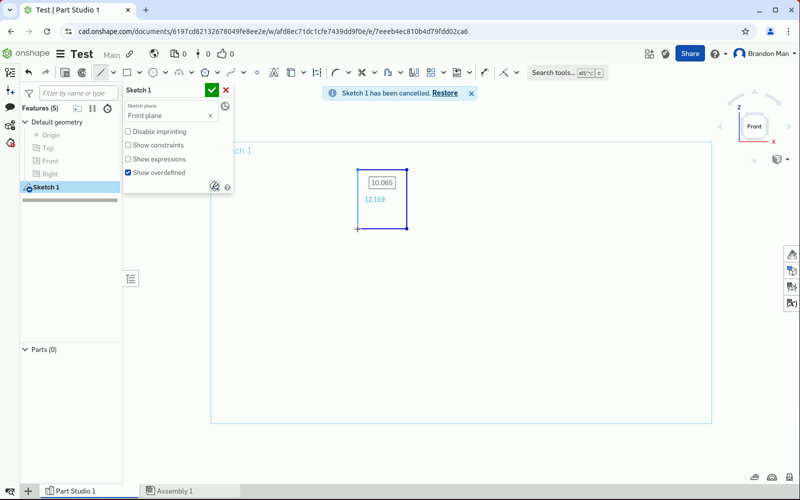
key(esc)
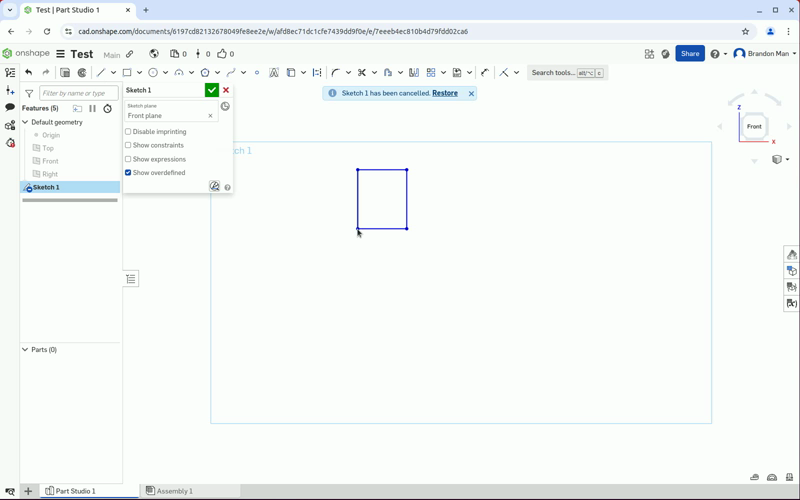
mouse_move(396, 185)
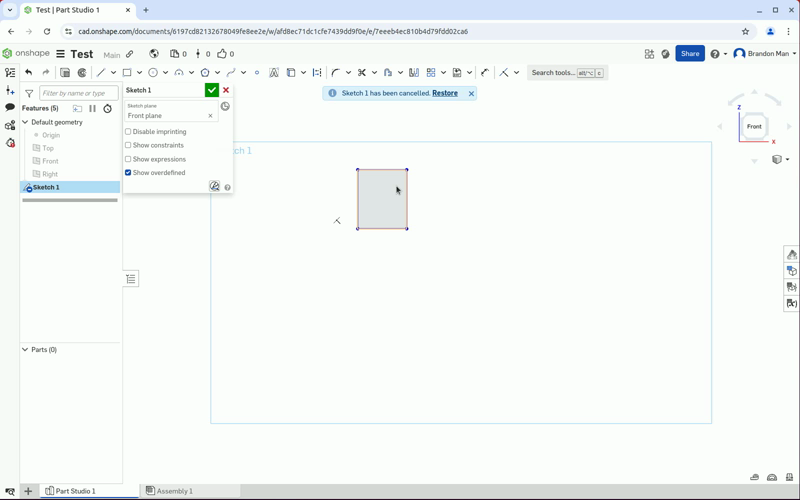
click(396, 185)
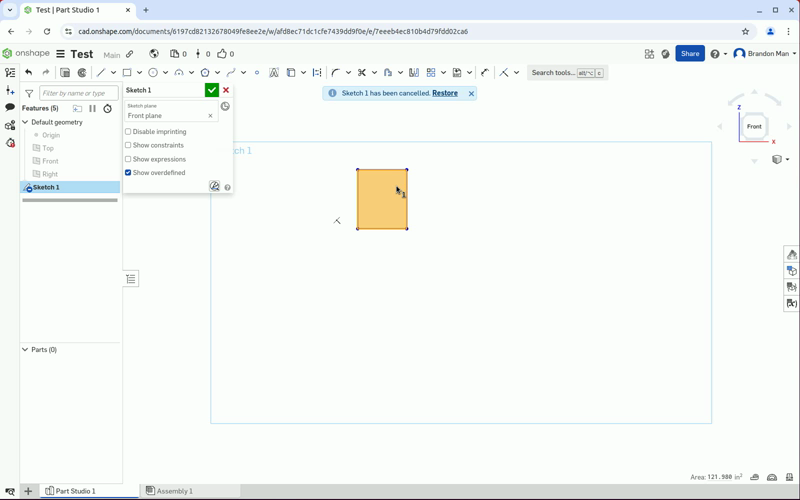
mouse_move(73, 352)
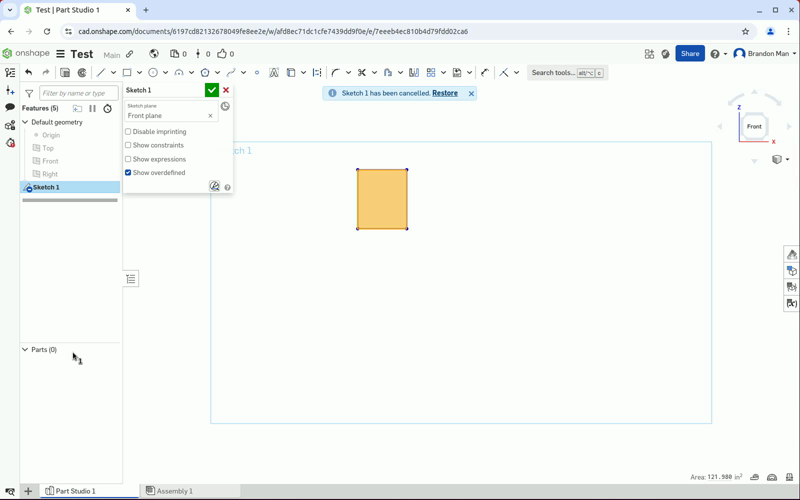
key(shift+y)
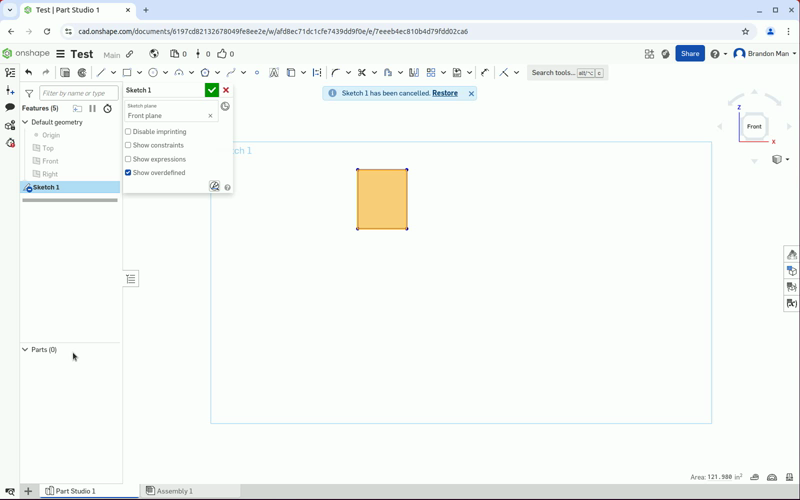
key(shift+e)
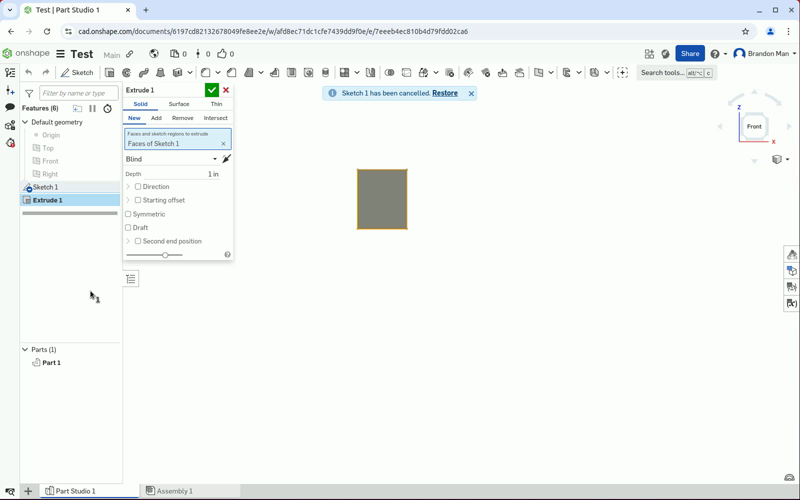
mouse_move(143, 106)
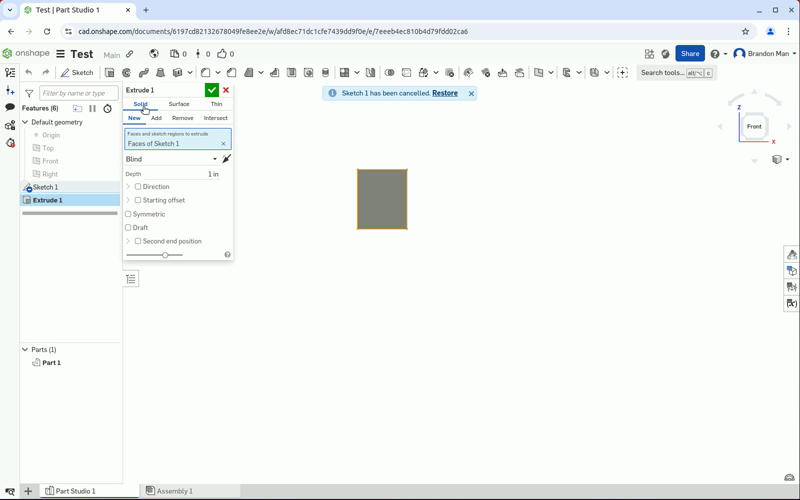
click(143, 106)
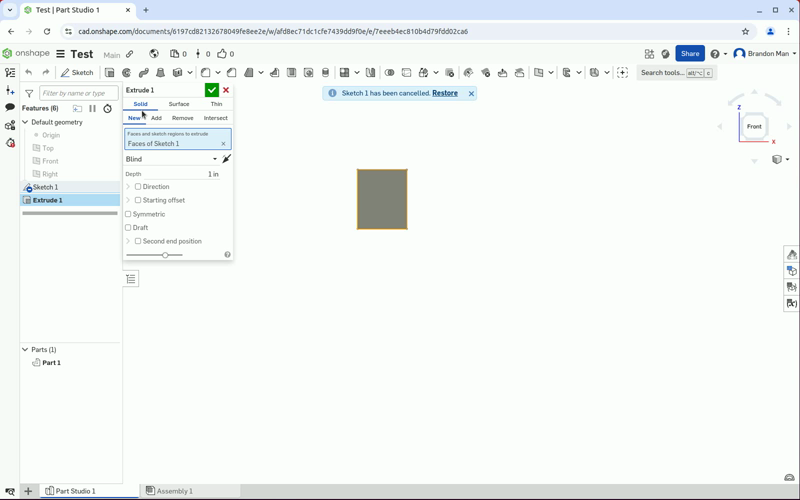
mouse_move(137, 120)
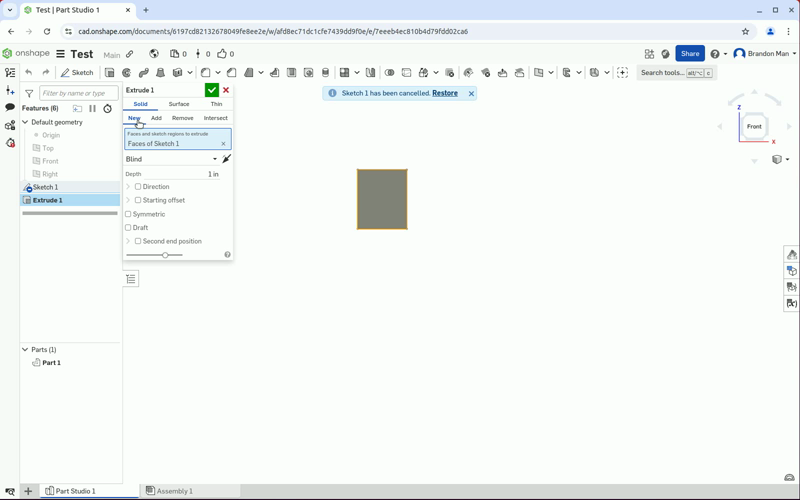
click(137, 120)
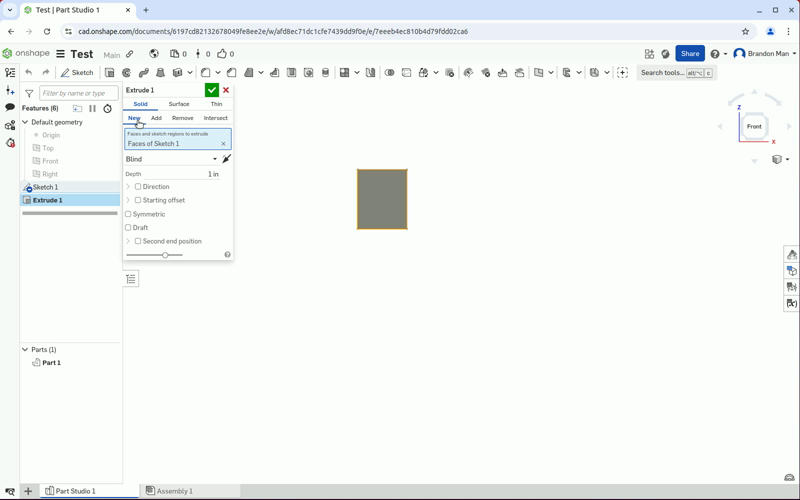
key(tab, 4)
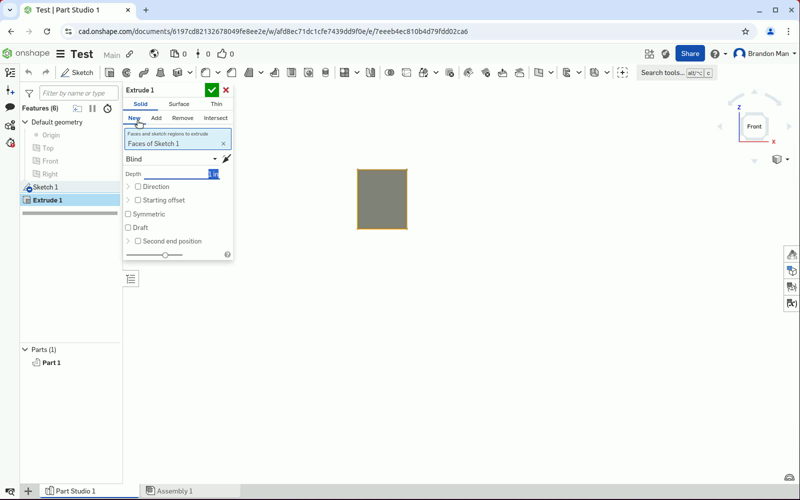
text(15.165)
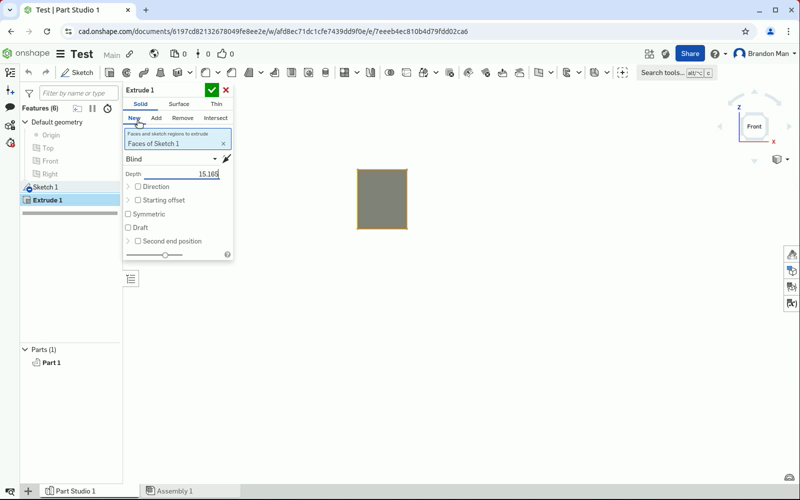
key(enter)
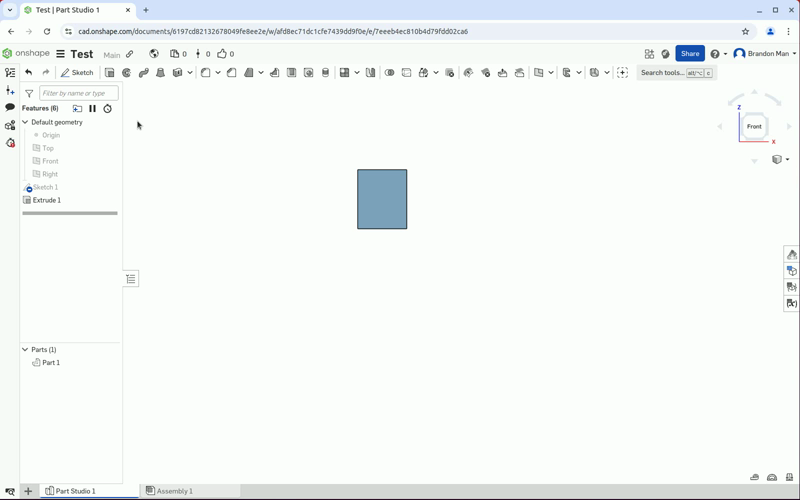
key(shift+h)
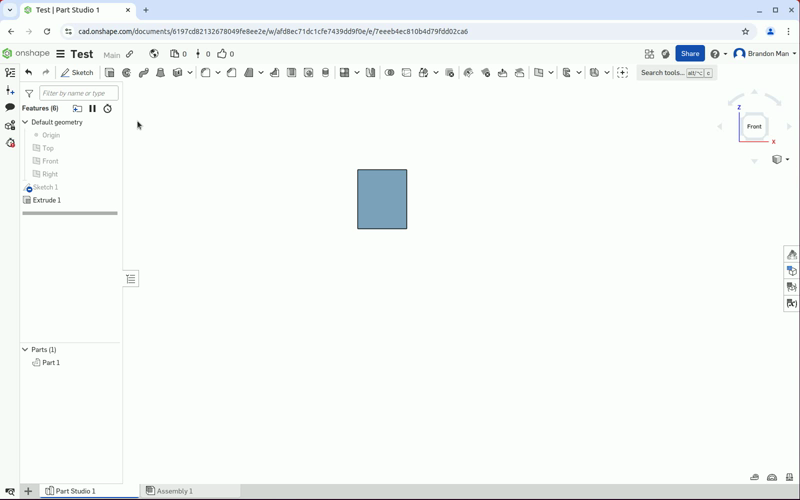
key(shift+h)
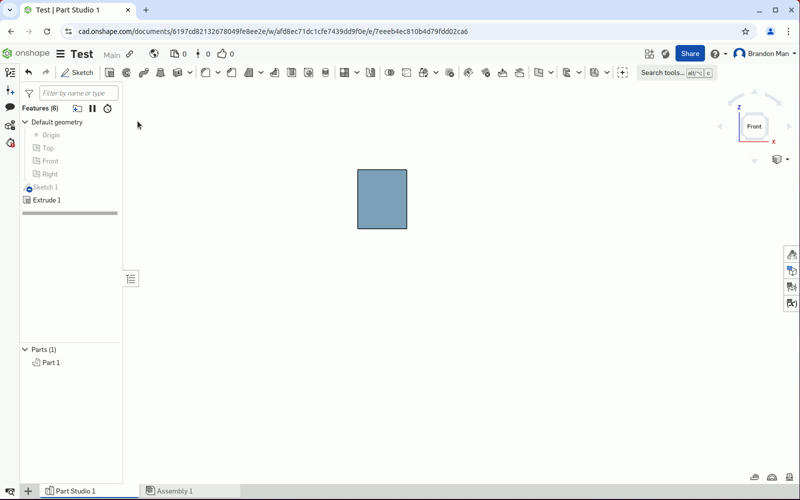
mouse_move(73, 189)
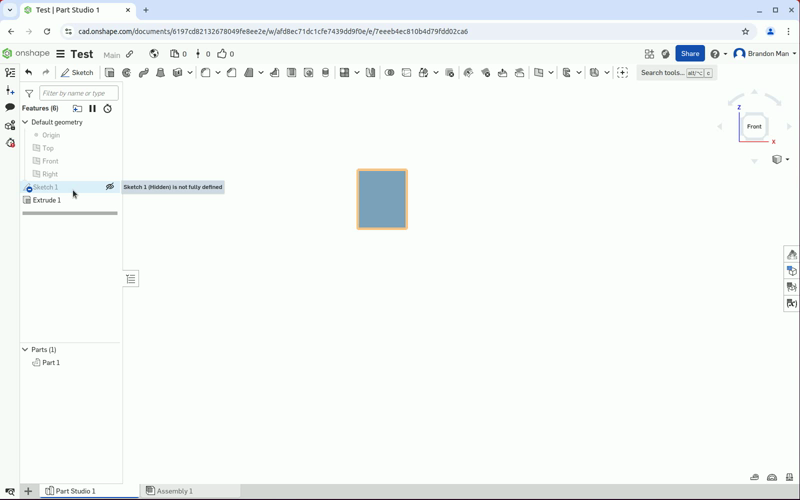
click(73, 189)
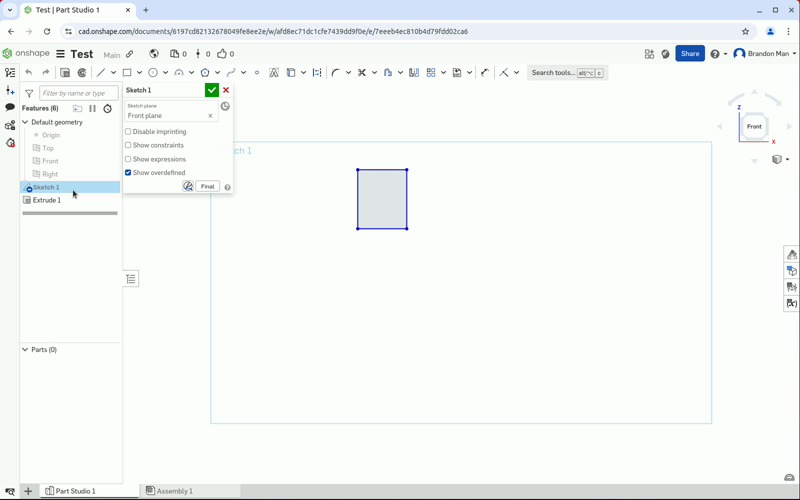
mouse_move(229, 92)
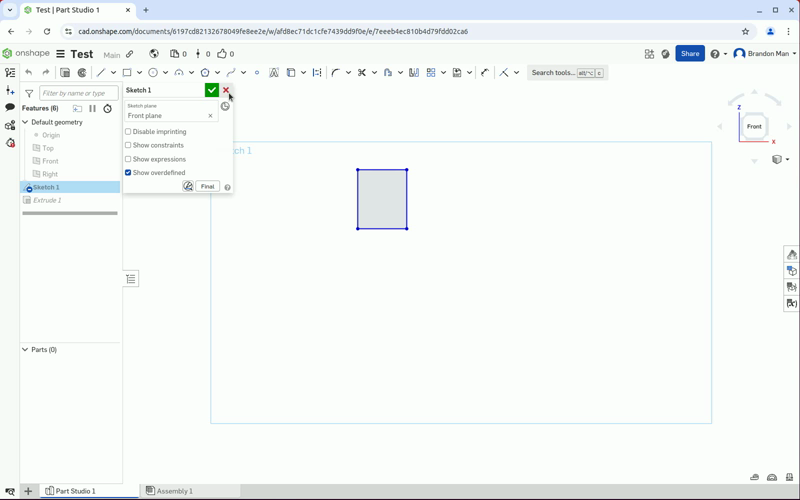
click(229, 92)
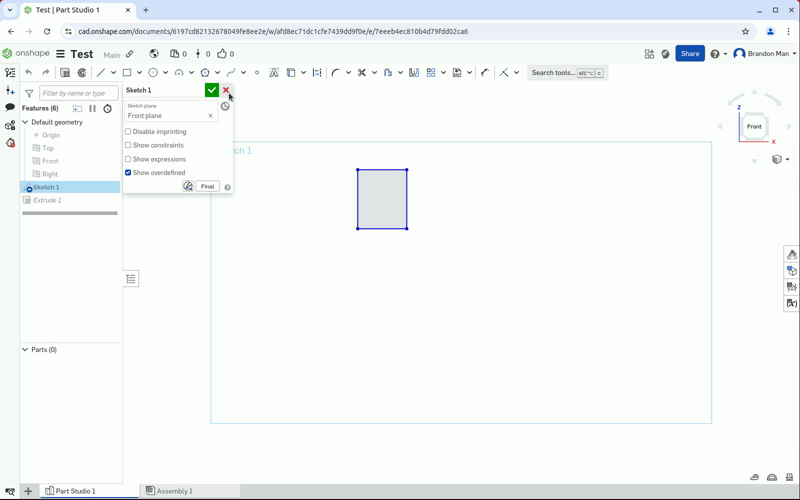
key(shift+s)
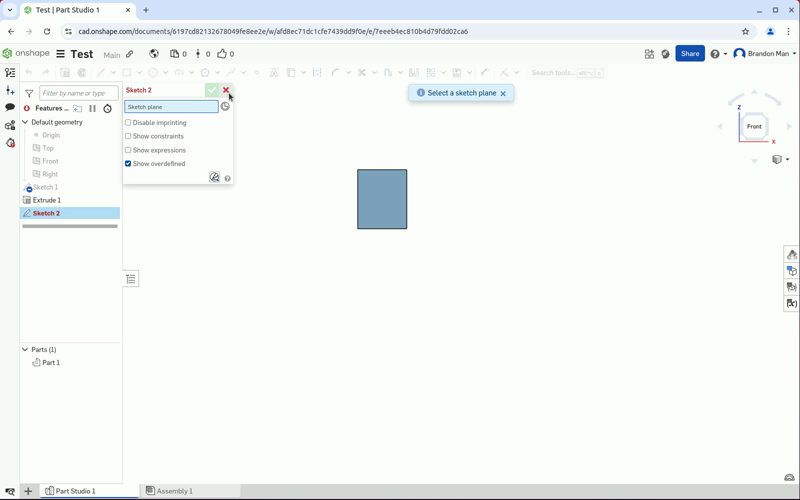
mouse_move(73, 163)
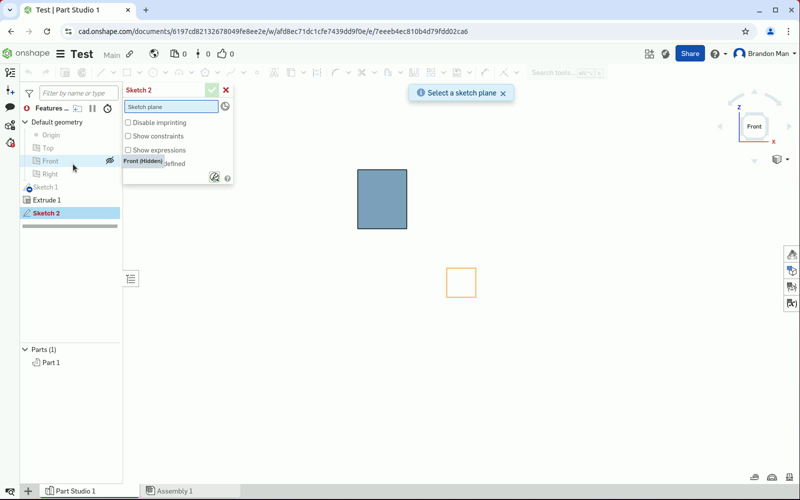
click(73, 163)
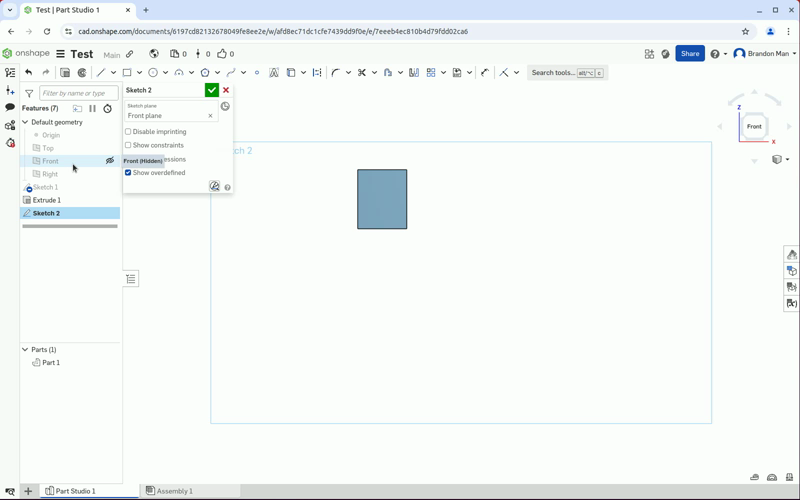
mouse_move(73, 352)
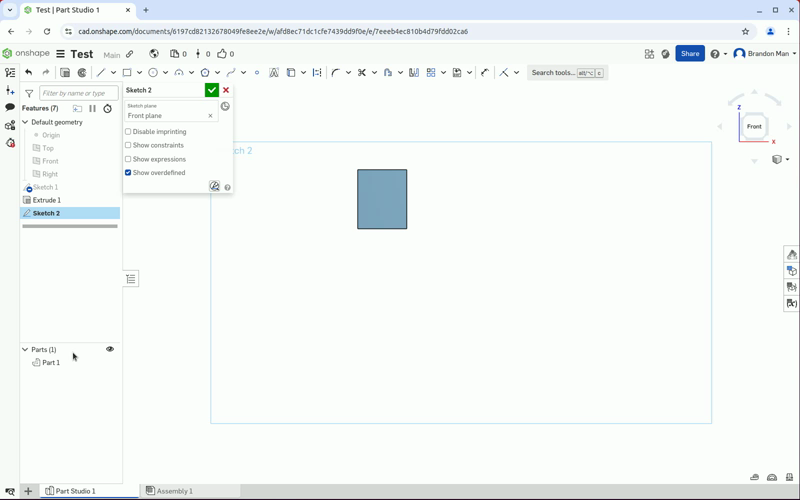
key(y)
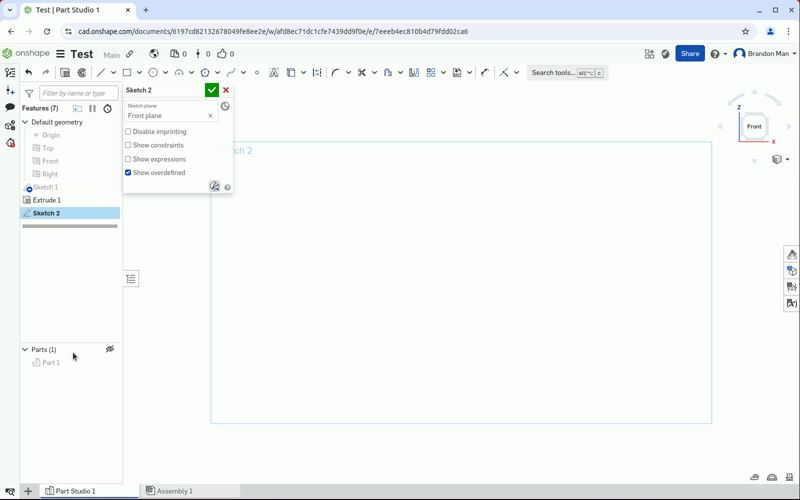
key(c)
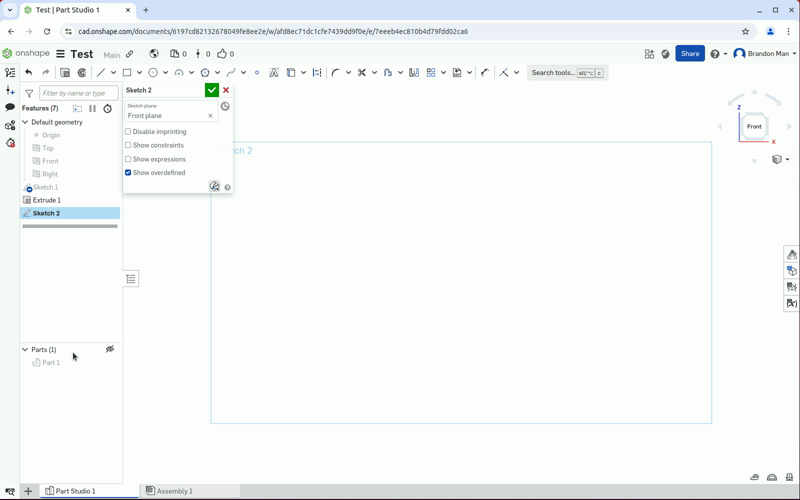
key_down(shift)
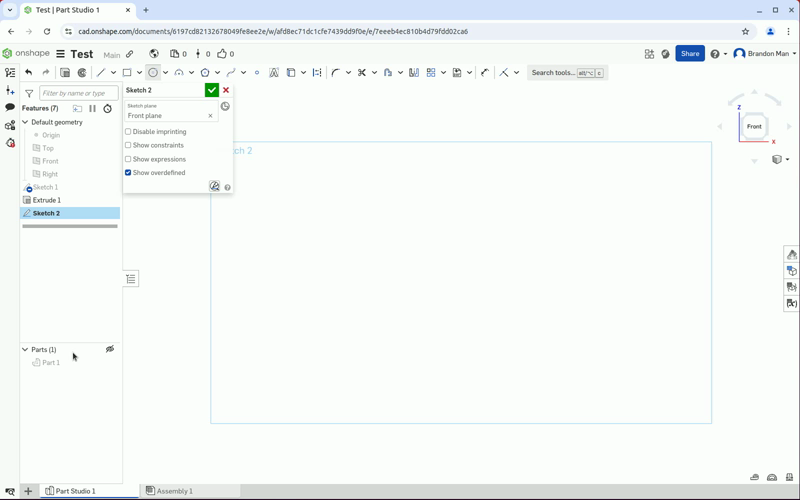
mouse_move(370, 182)
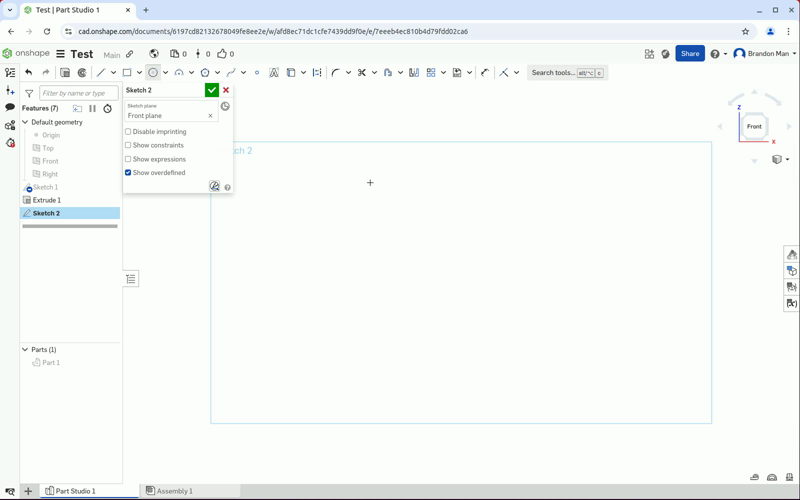
click(370, 182)
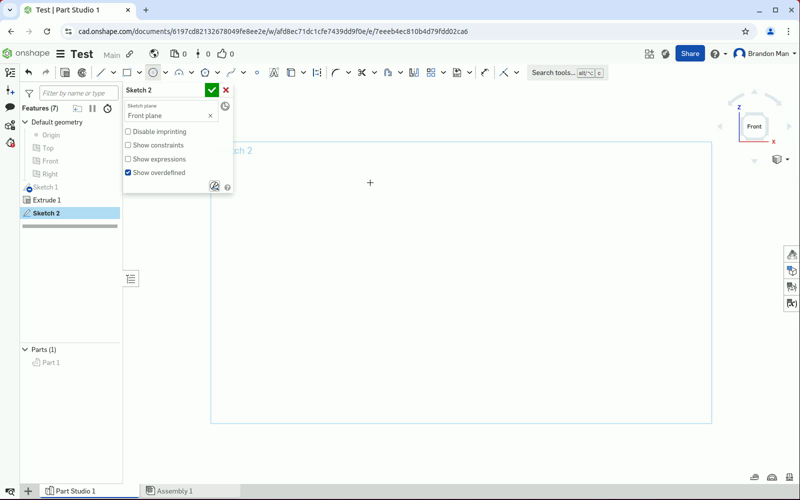
key_up(shift)
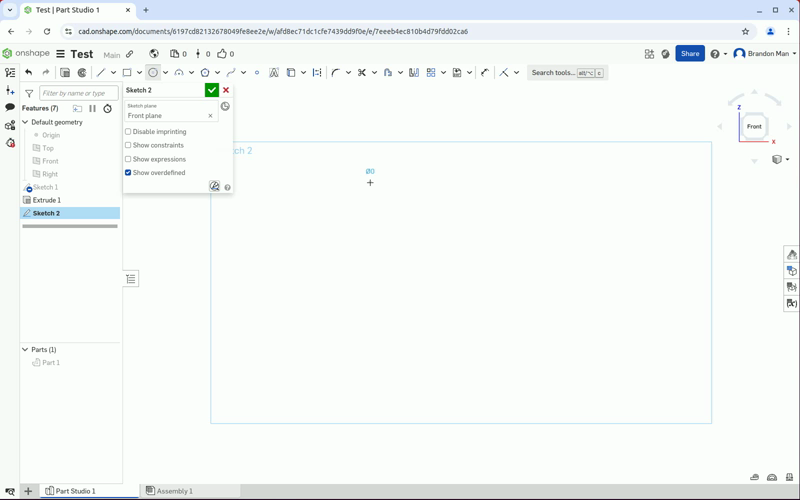
mouse_move(378, 182)
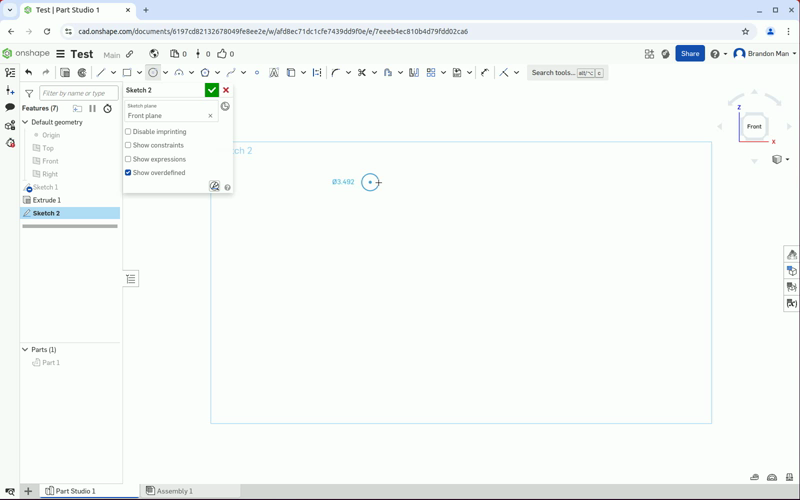
click(378, 182)
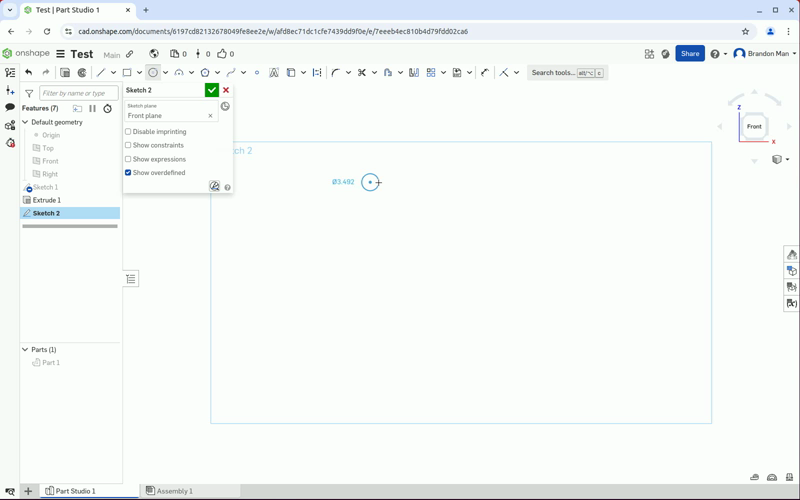
key(esc)
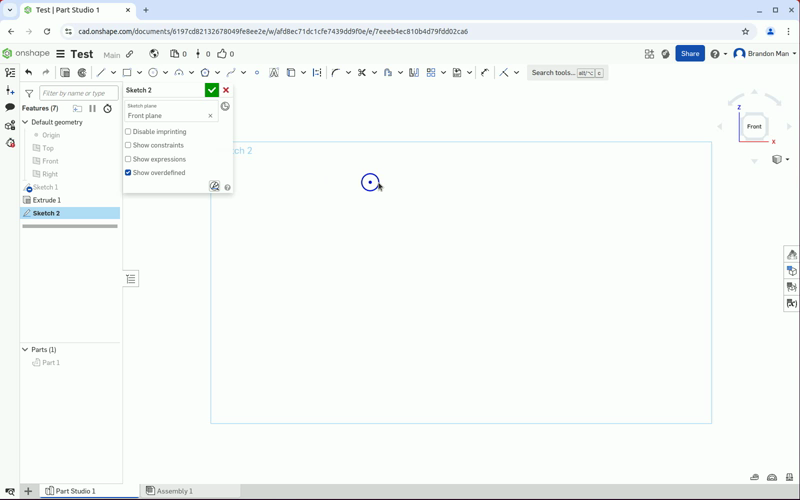
mouse_move(369, 181)
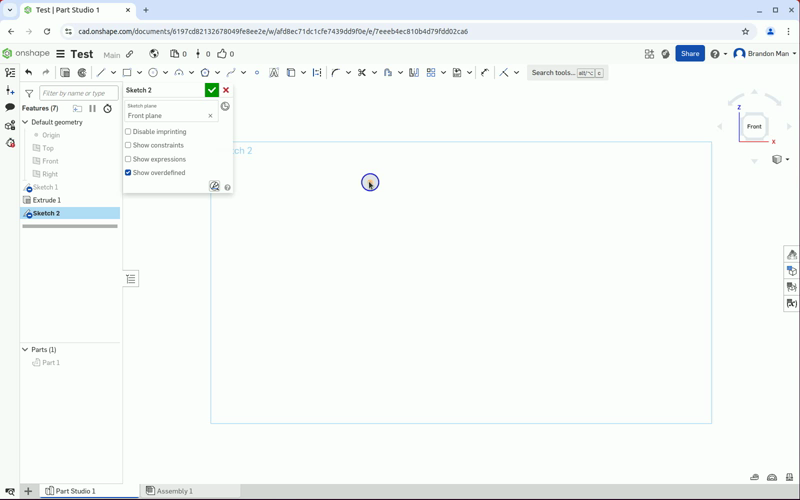
scroll(6)
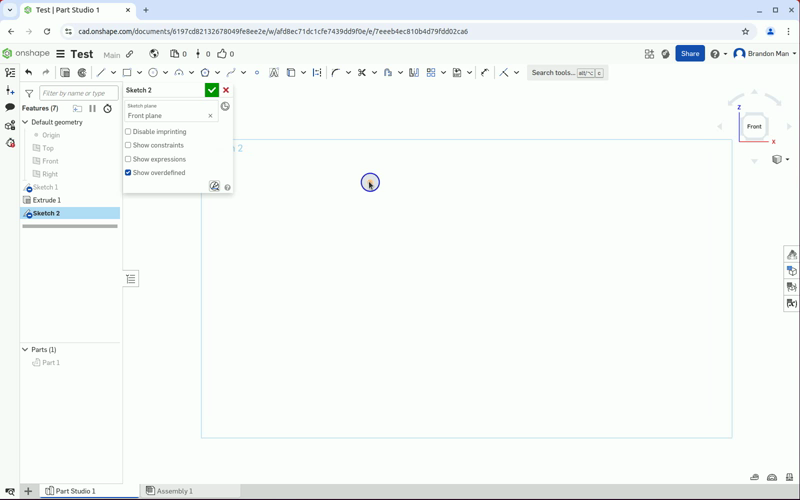
scroll(6)
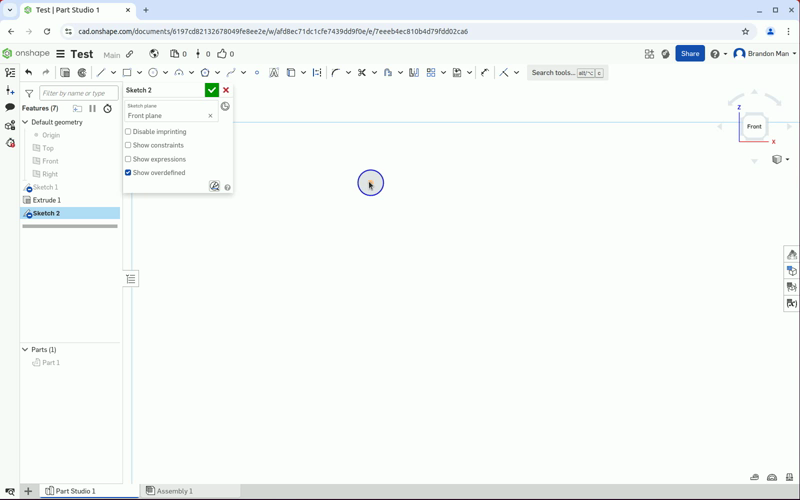
scroll(6)
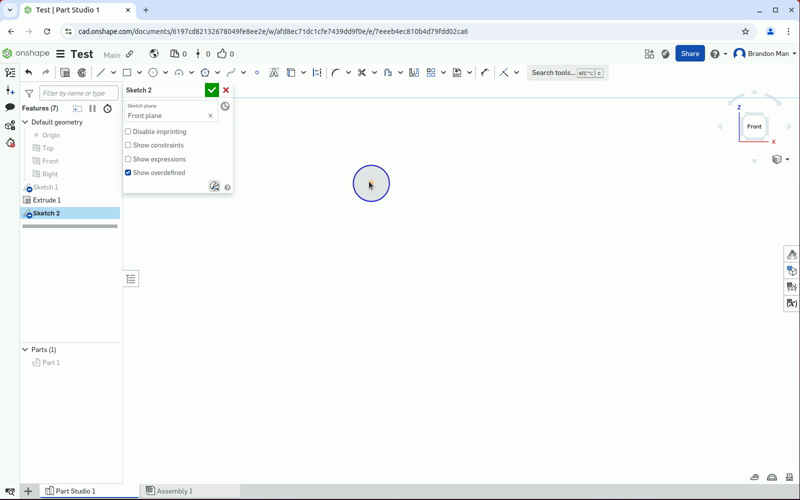
scroll(6)
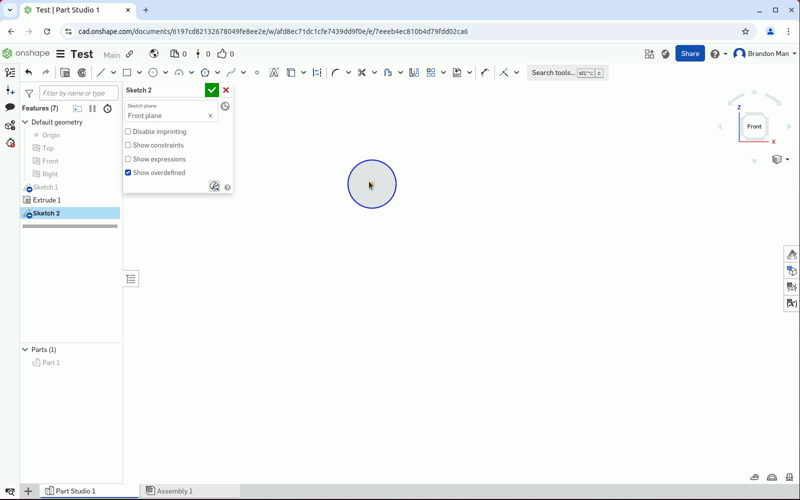
scroll(6)
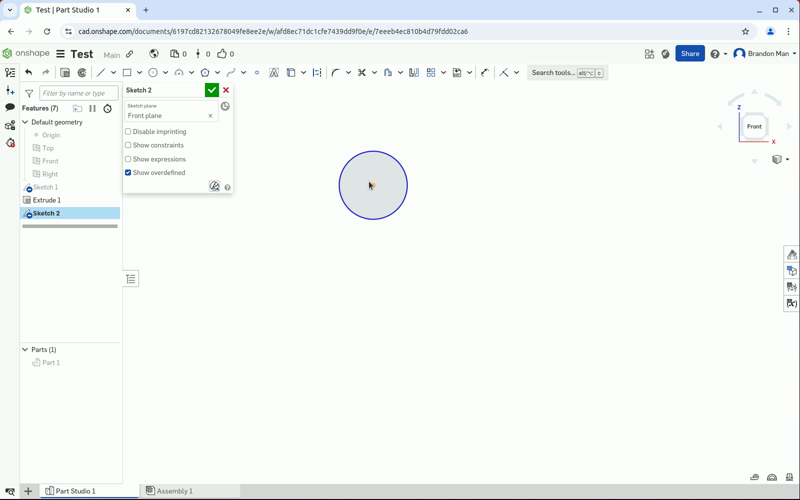
scroll(6)
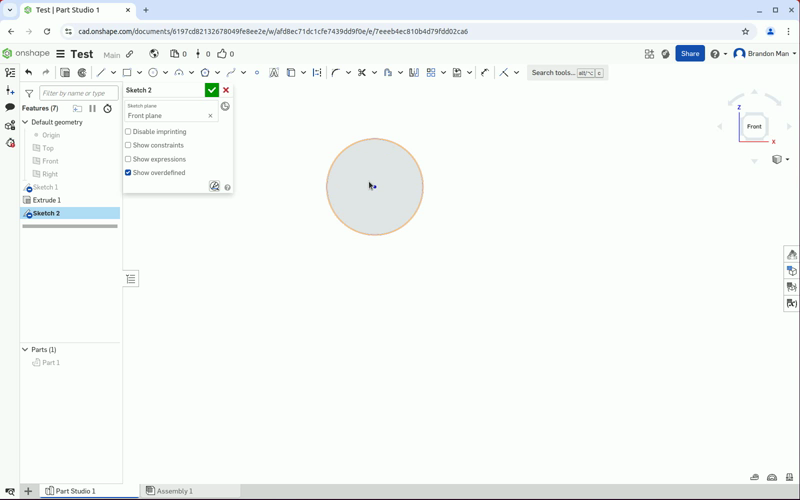
scroll(6)
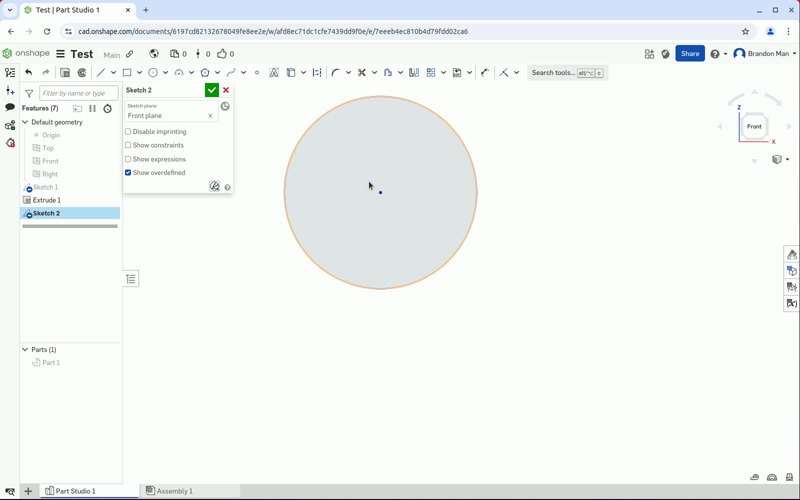
click(369, 181)
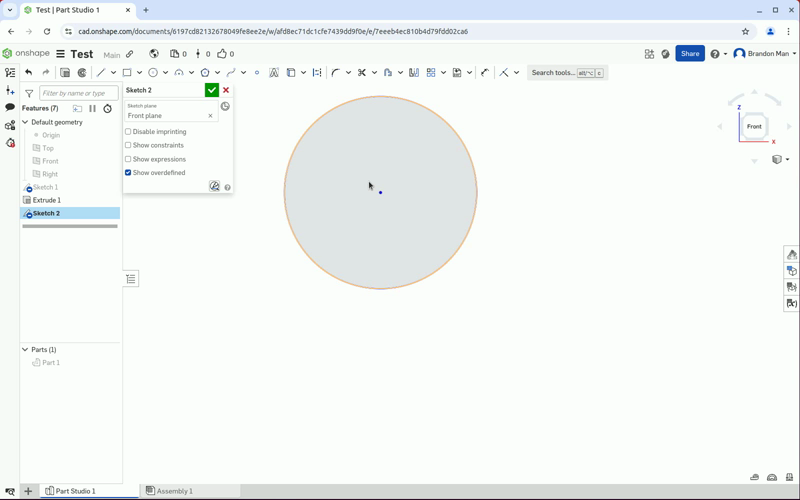
scroll(-6)
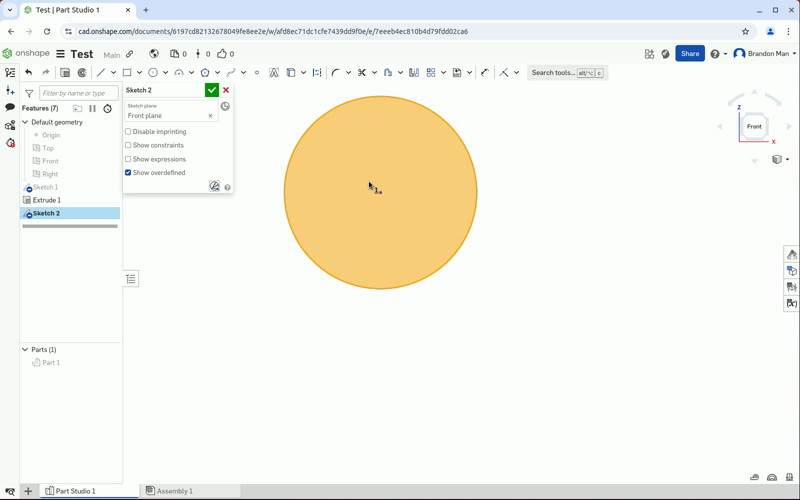
scroll(-6)
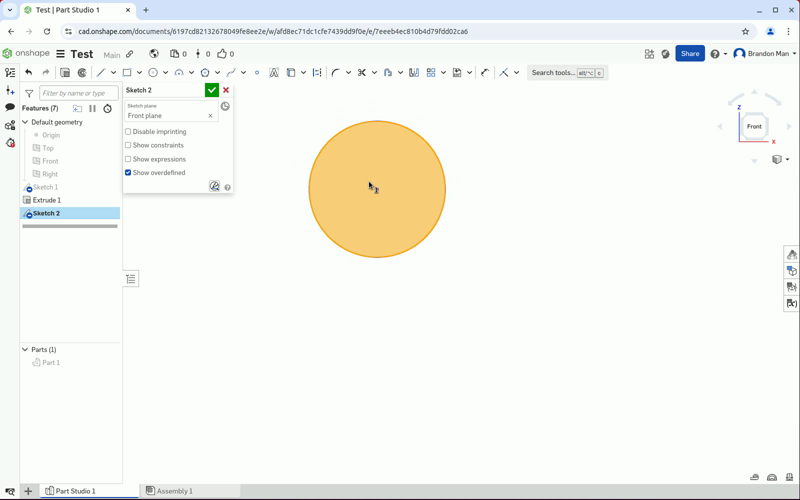
scroll(-6)
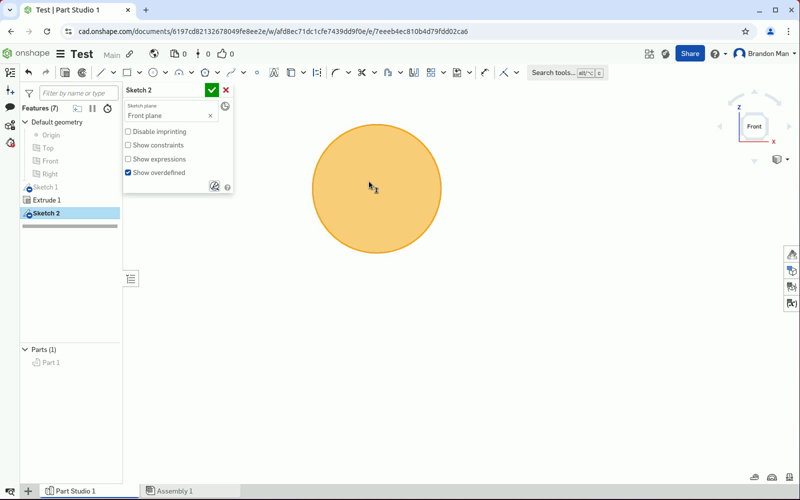
scroll(-6)
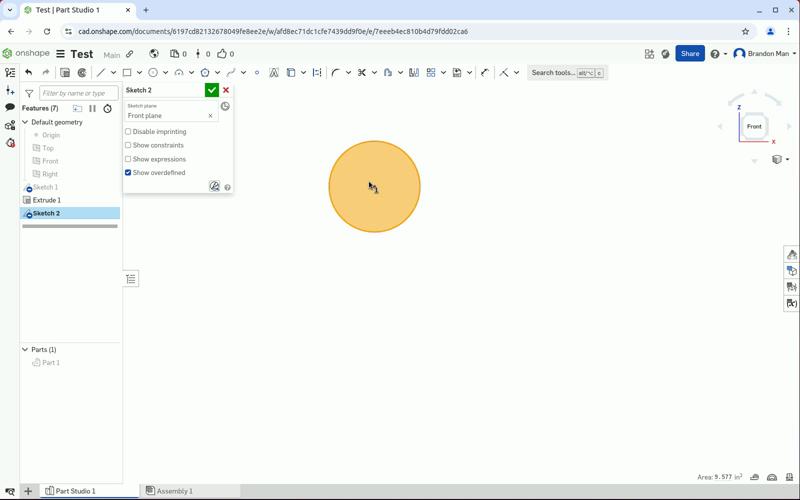
scroll(-6)
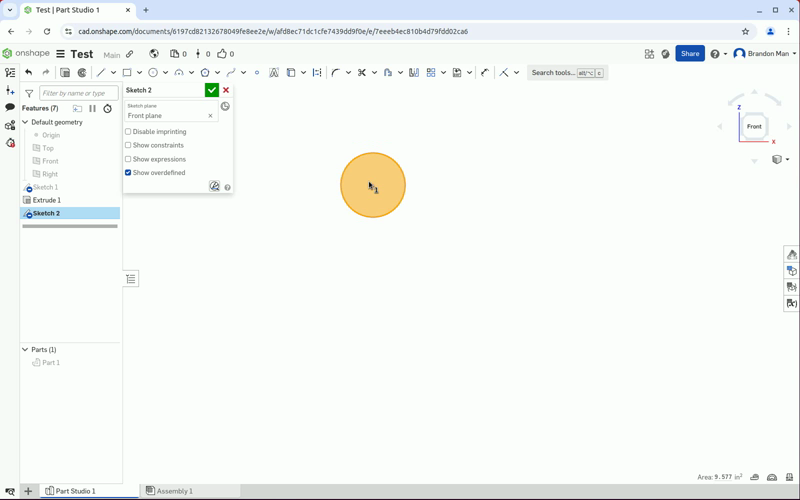
scroll(-6)
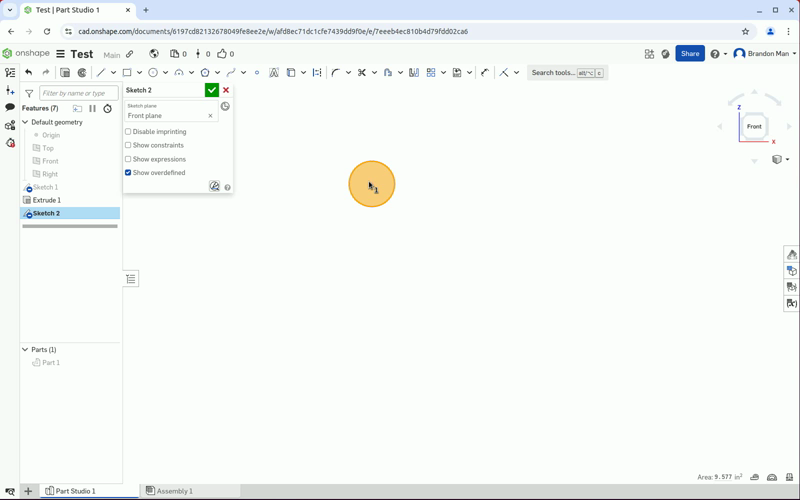
scroll(-6)
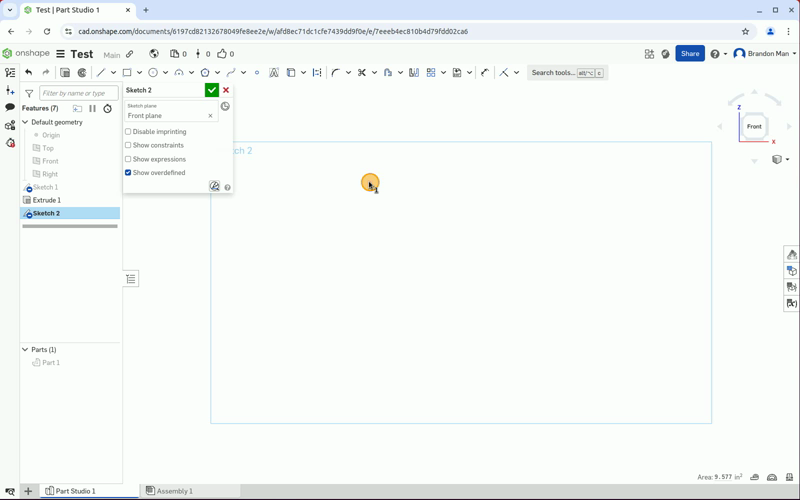
mouse_move(73, 352)
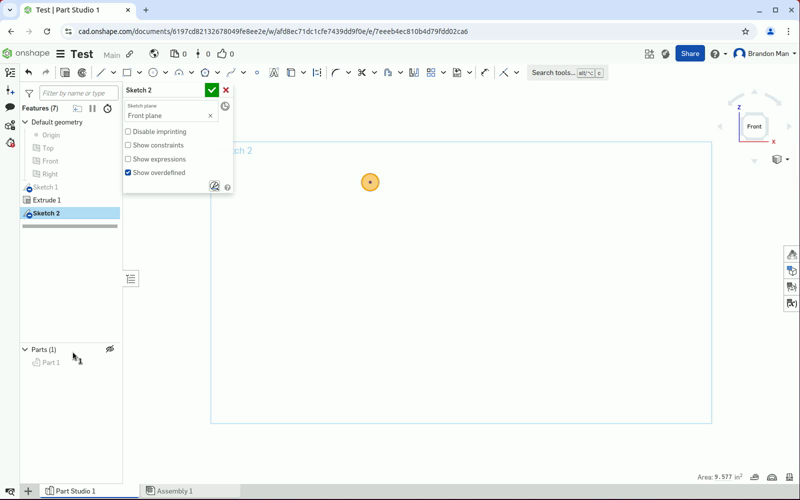
key(shift+y)
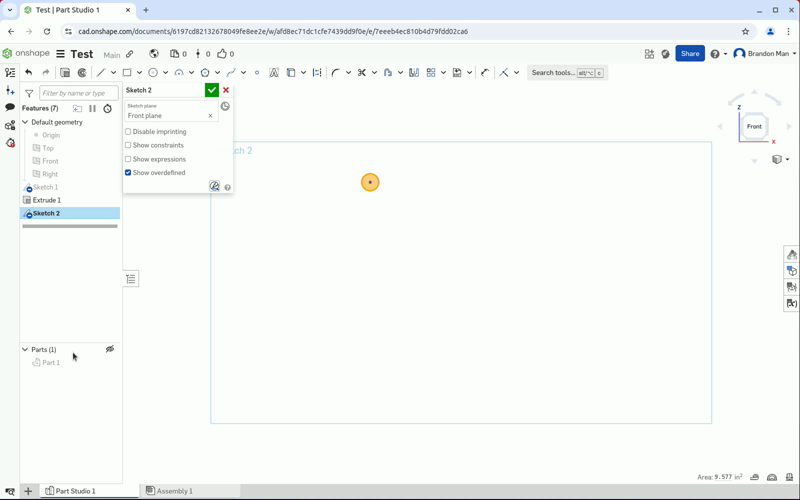
key(shift+e)
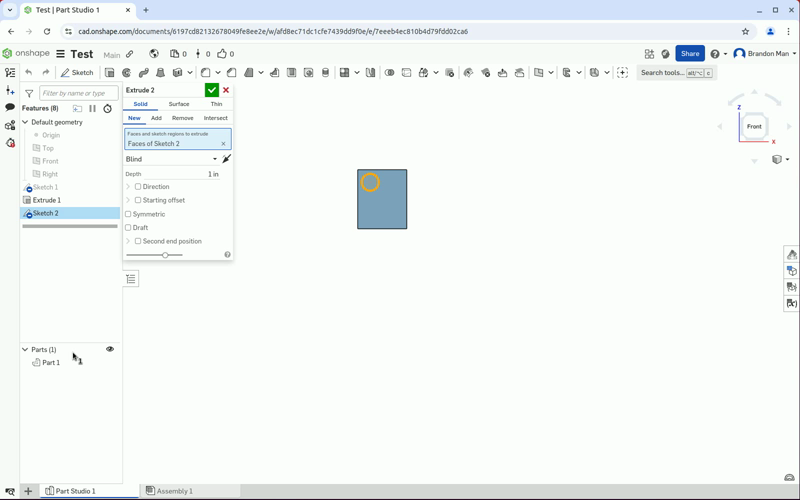
mouse_move(143, 106)
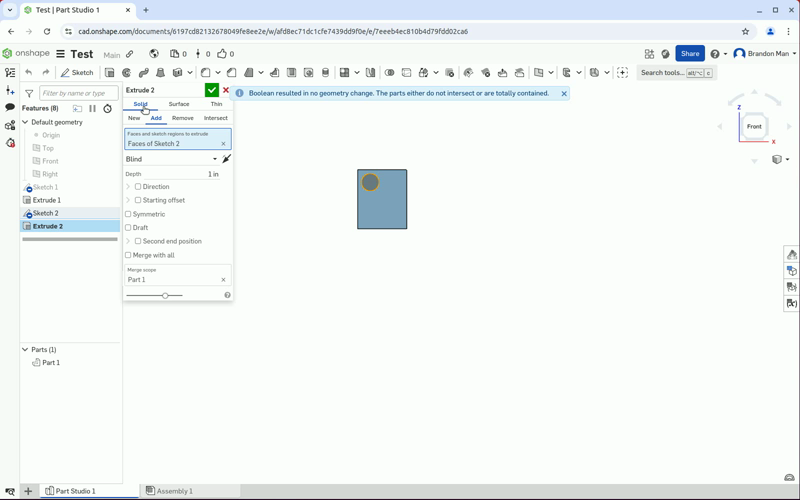
click(143, 106)
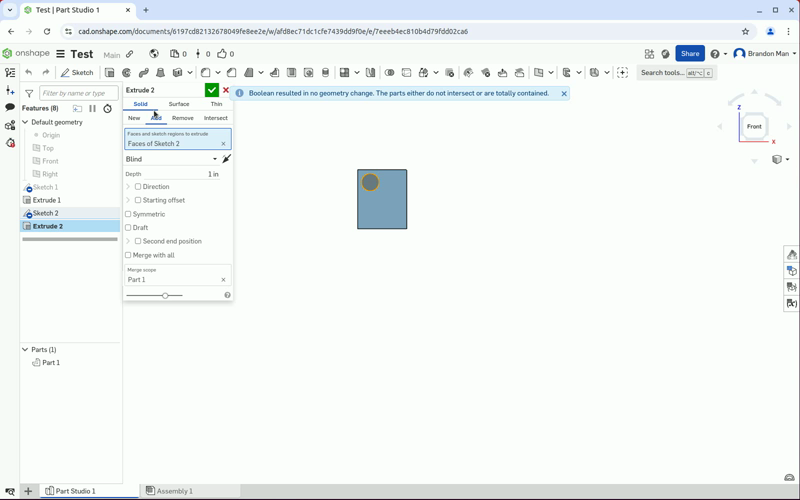
mouse_move(186, 120)
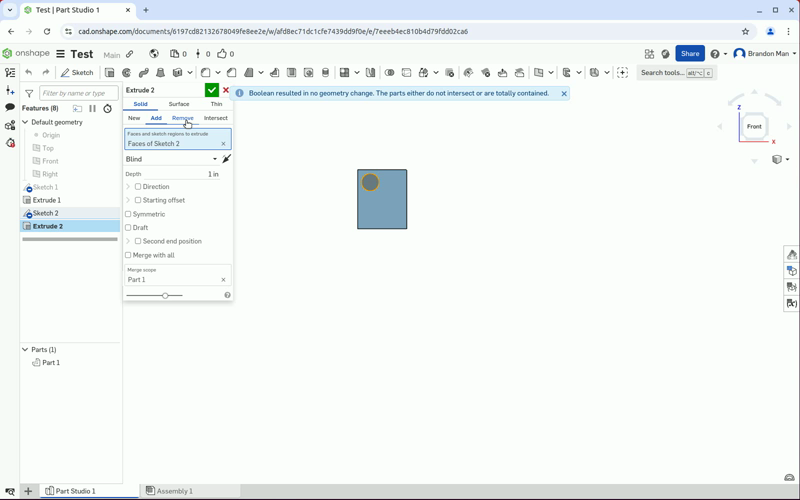
click(186, 120)
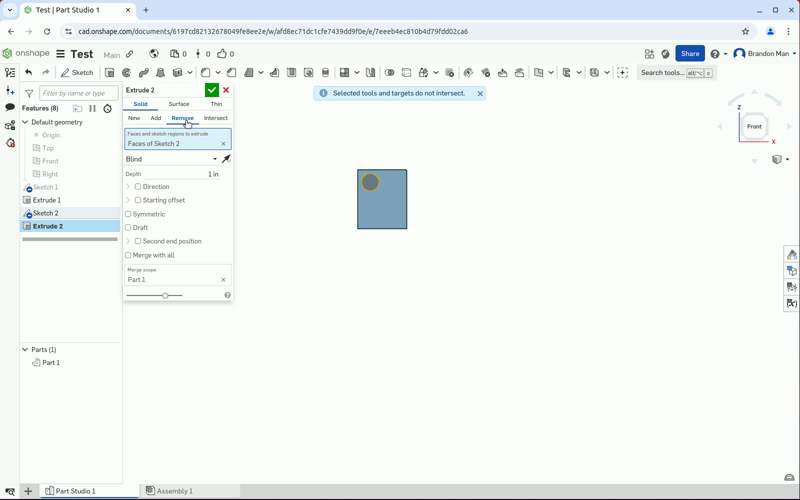
key(tab, 4)
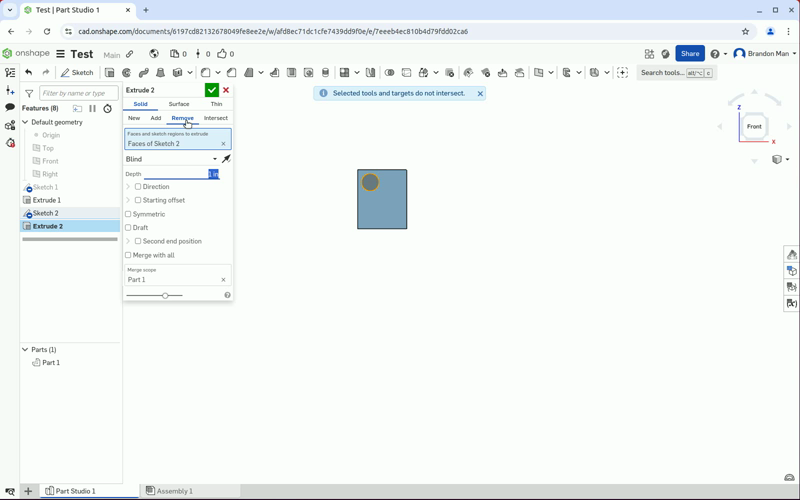
text(-15.165)
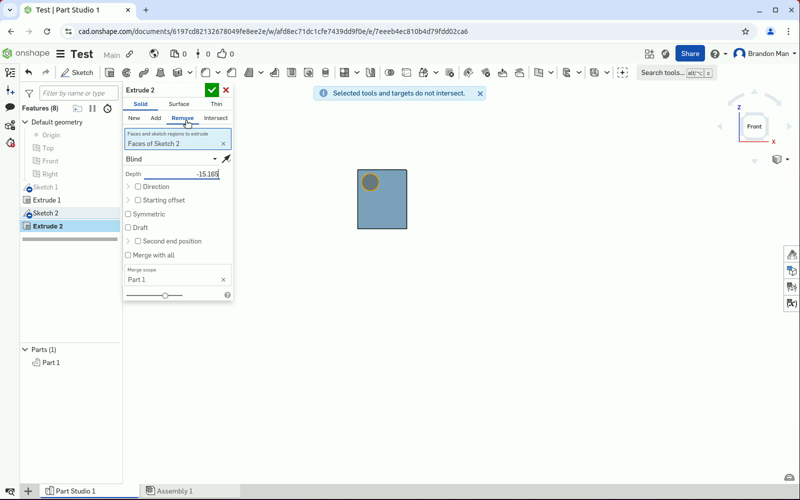
key(tab, 6)
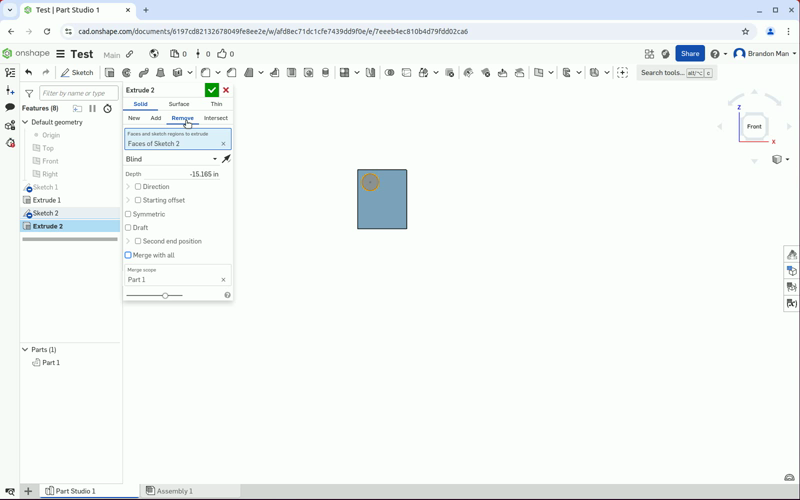
key(space)
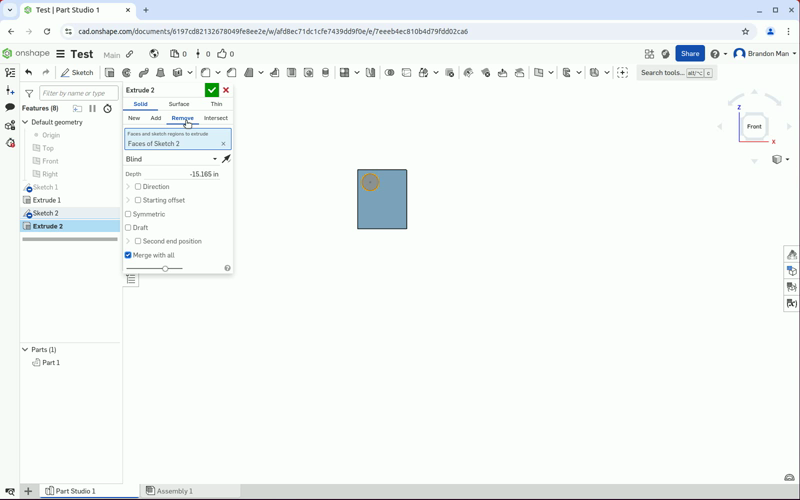
key(enter)
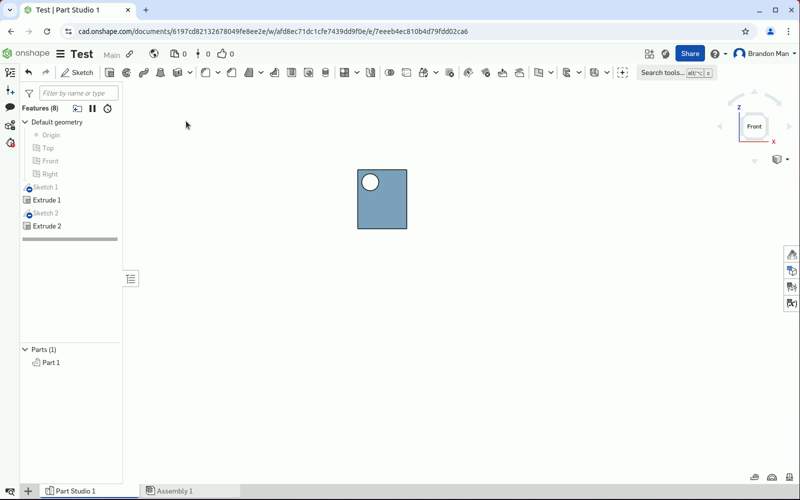
key(shift+h)
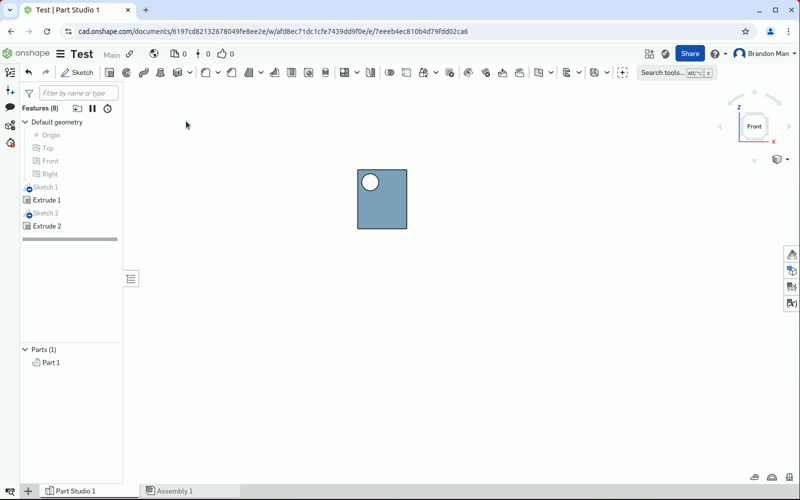
key(shift+h)
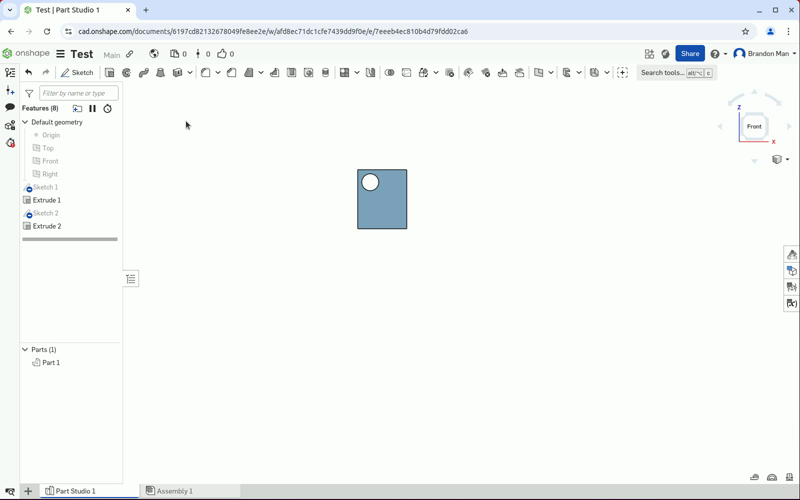
mouse_move(73, 189)
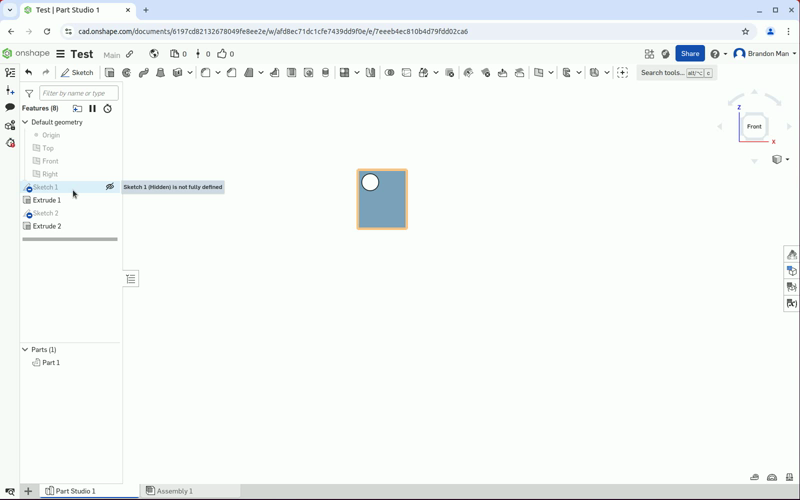
click(73, 189)
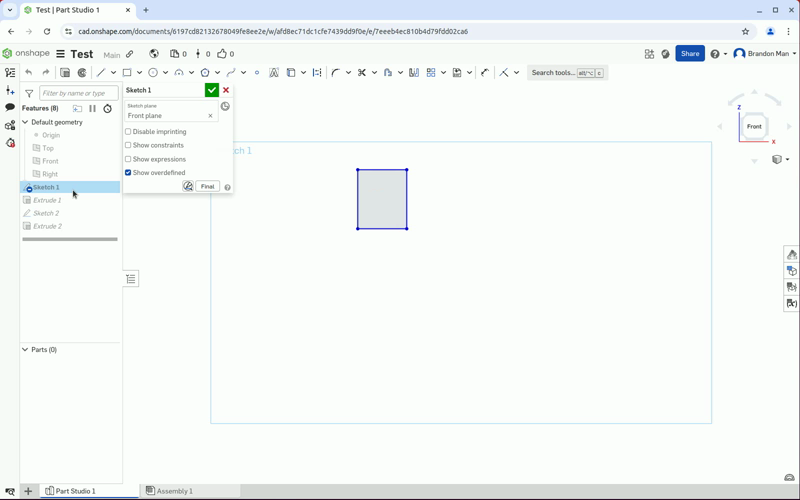
mouse_move(229, 92)
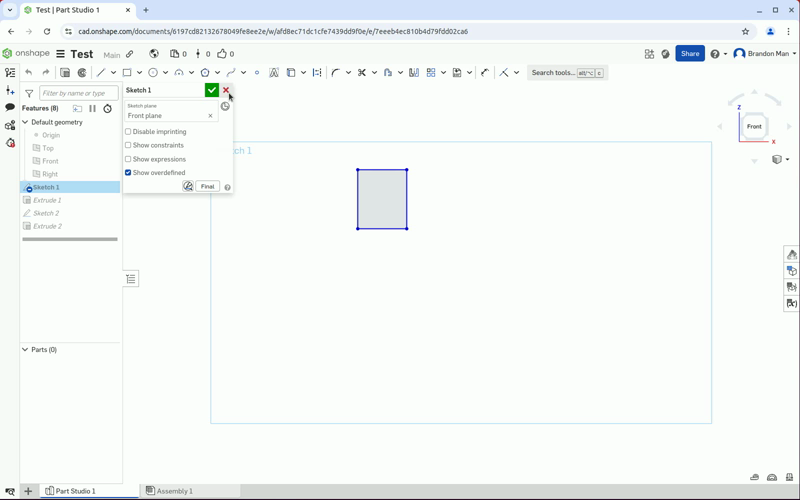
click(229, 92)
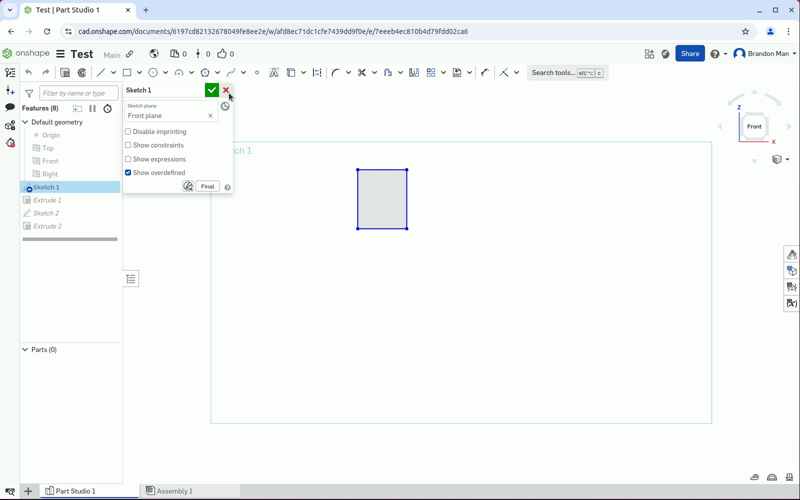
key(shift+s)
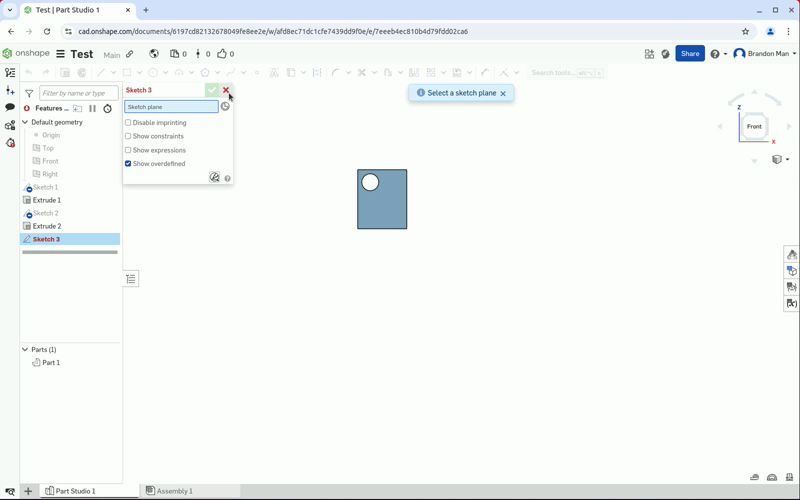
mouse_move(73, 163)
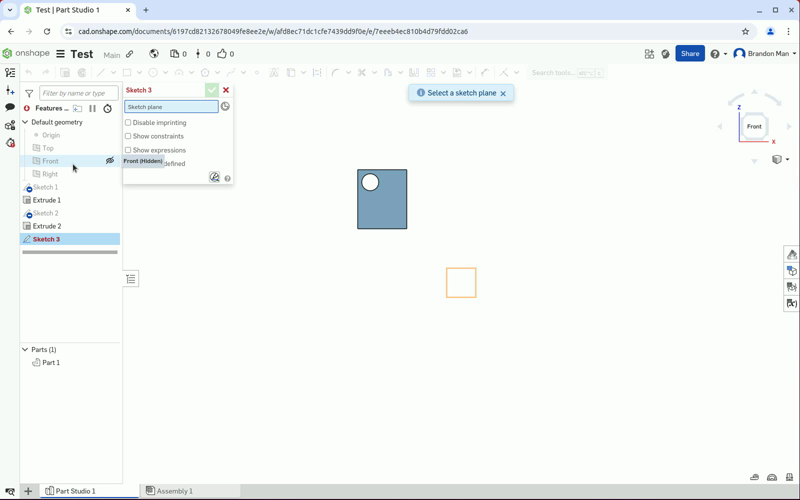
click(73, 163)
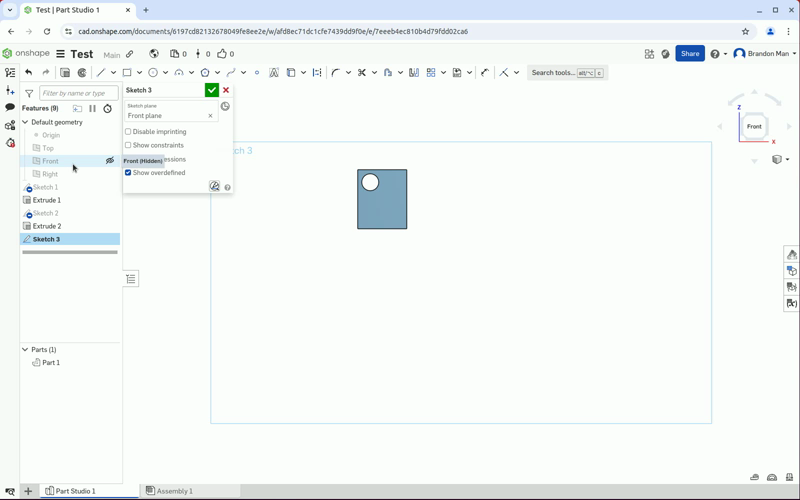
mouse_move(73, 352)
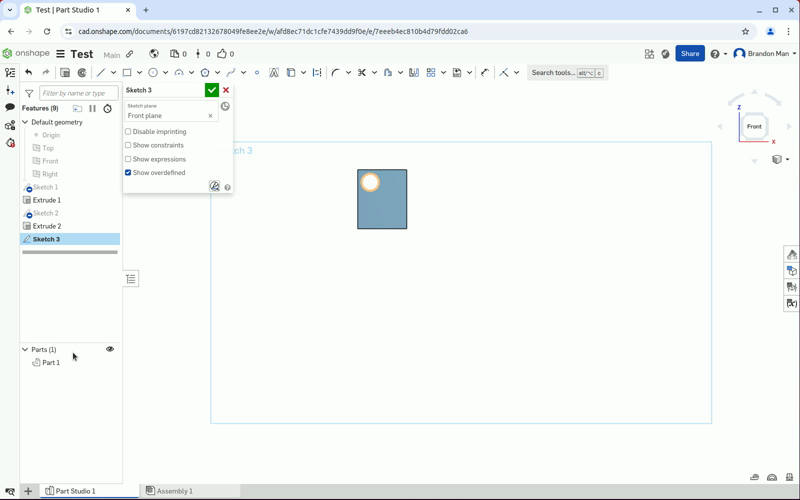
key(y)
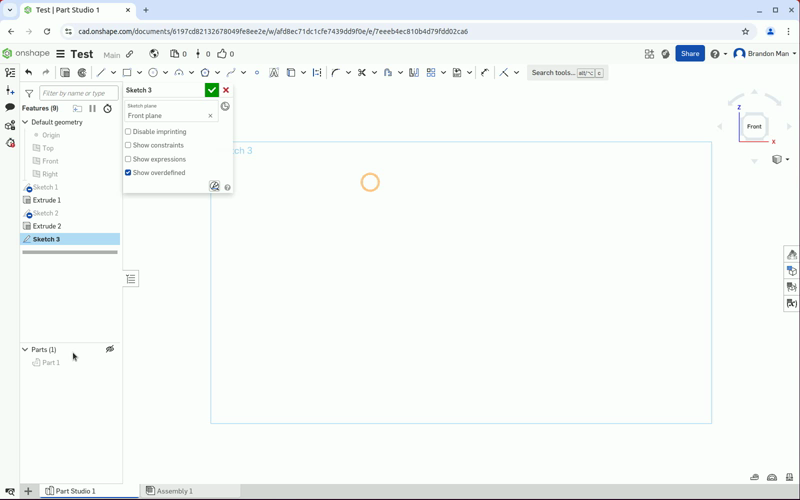
key(c)
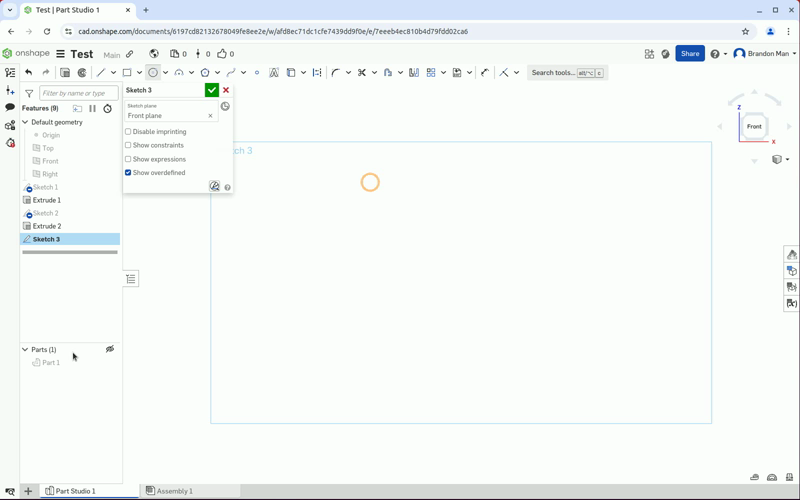
key_down(shift)
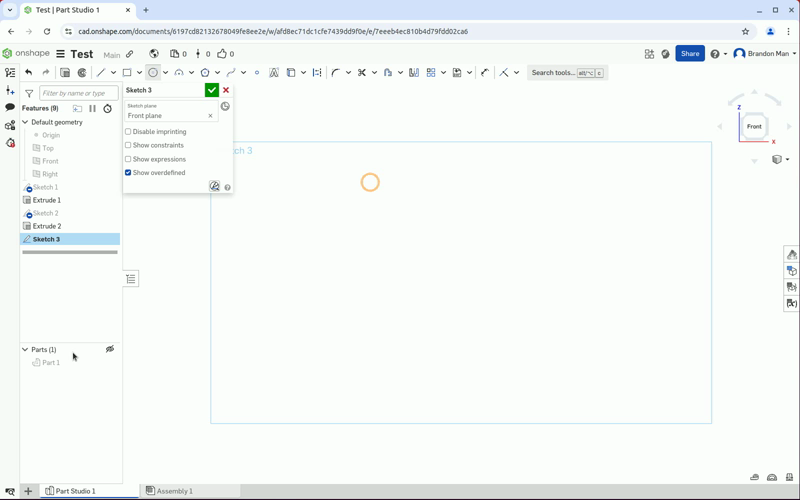
mouse_move(389, 216)
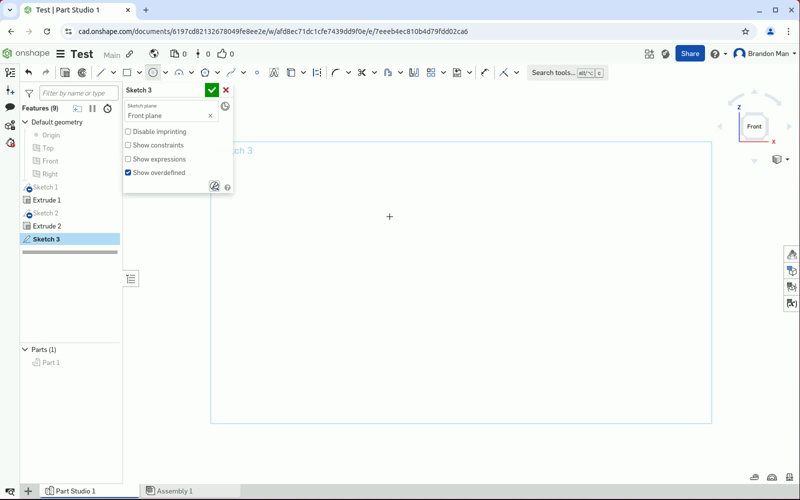
click(389, 216)
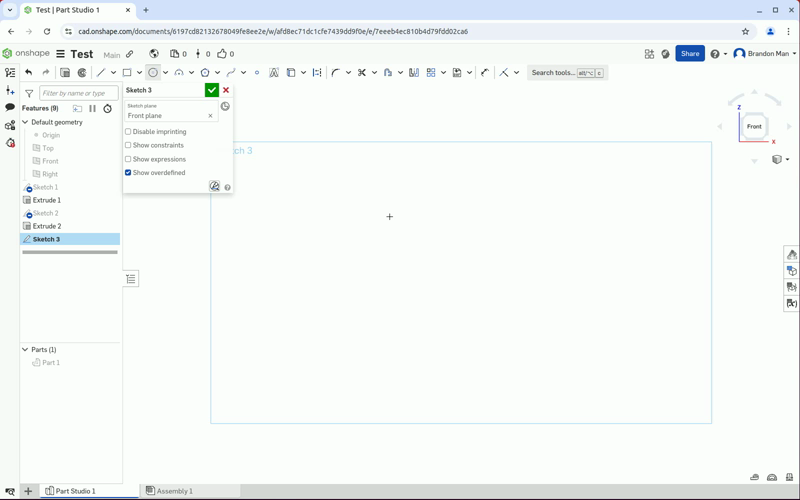
key_up(shift)
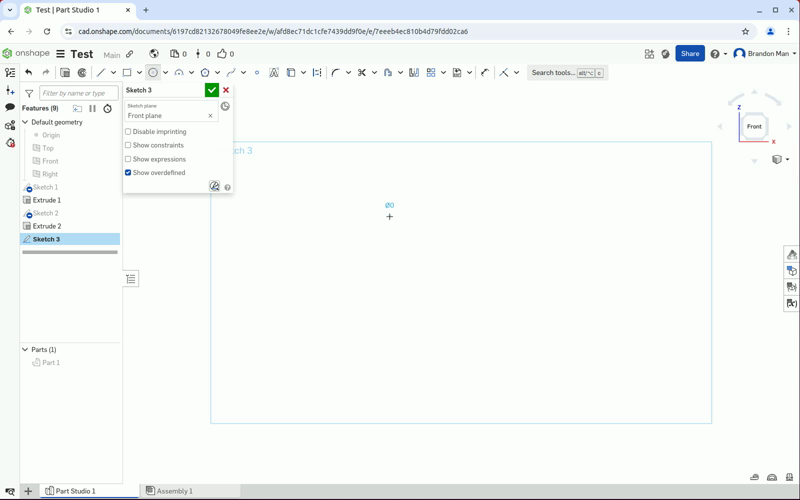
mouse_move(398, 216)
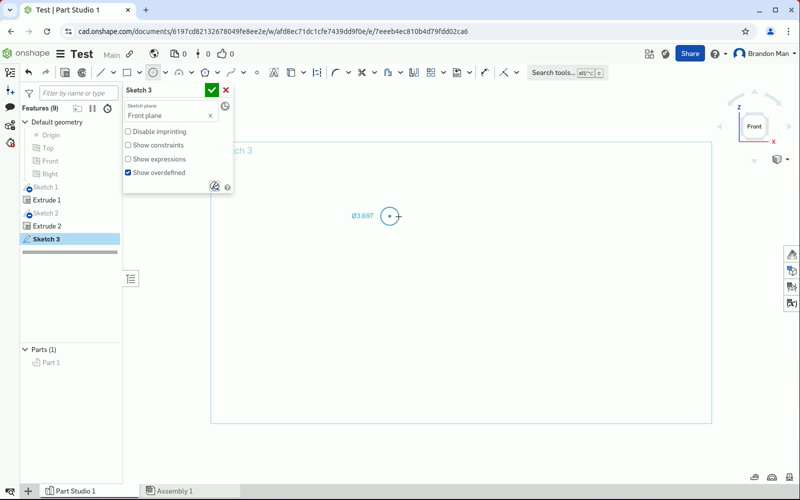
click(398, 216)
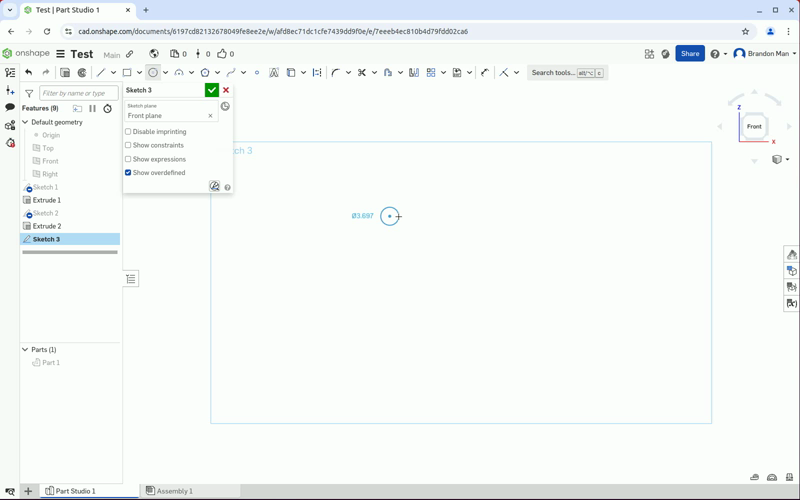
key(esc)
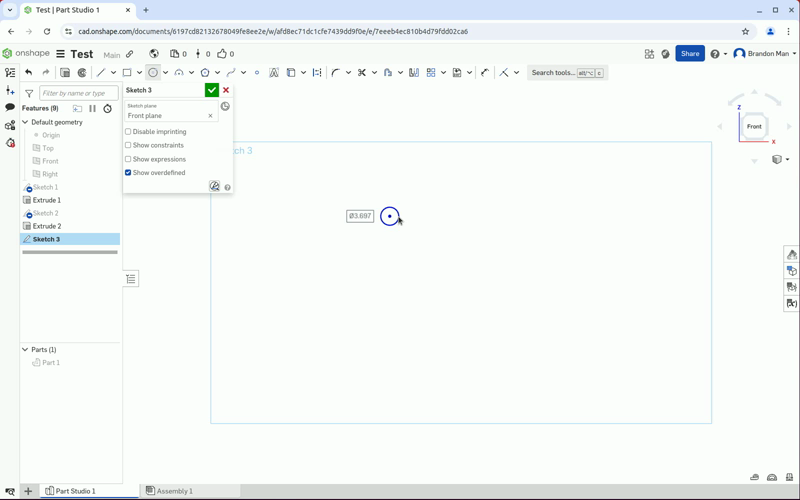
mouse_move(396, 220)
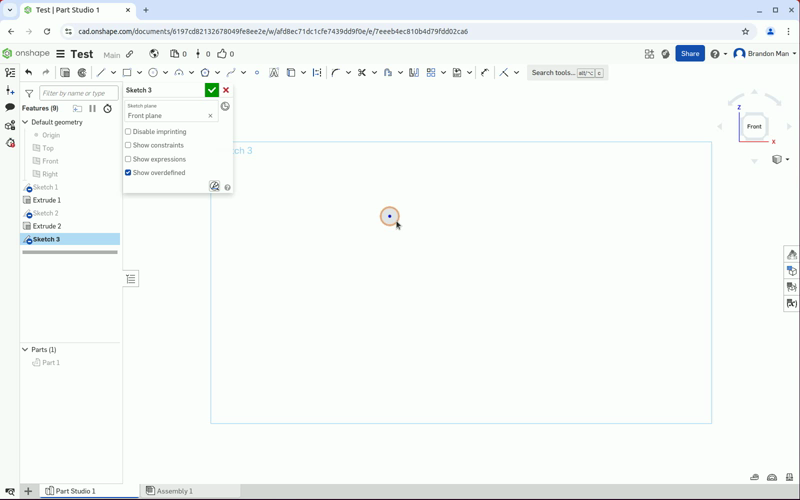
scroll(6)
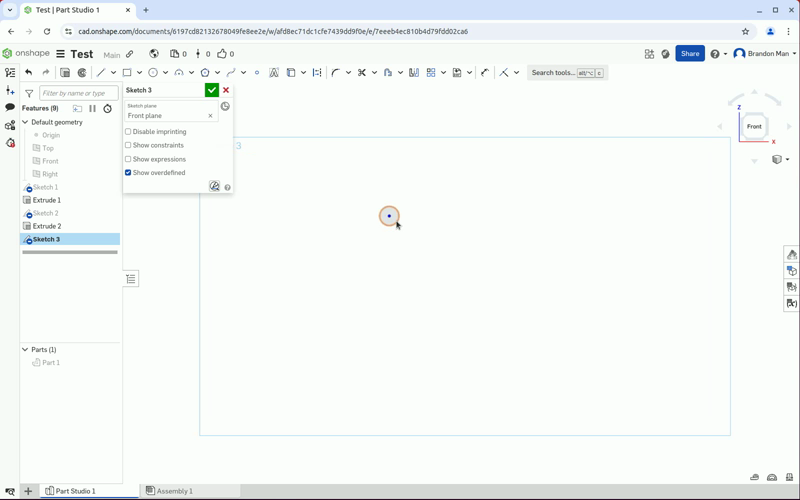
scroll(6)
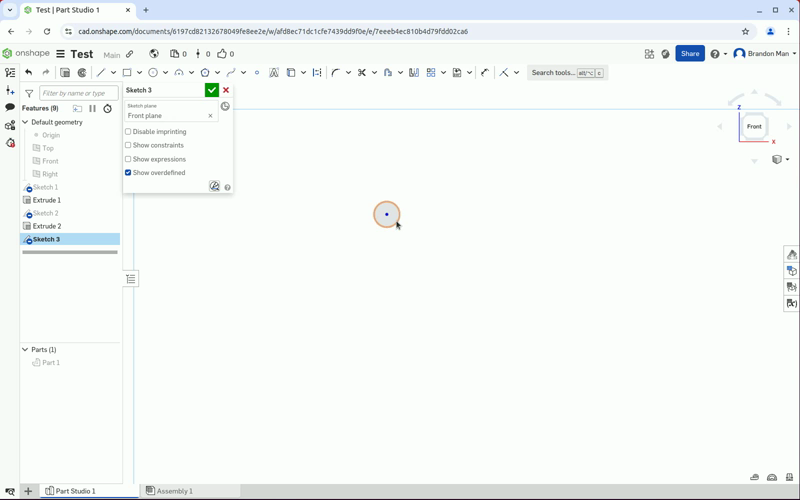
scroll(6)
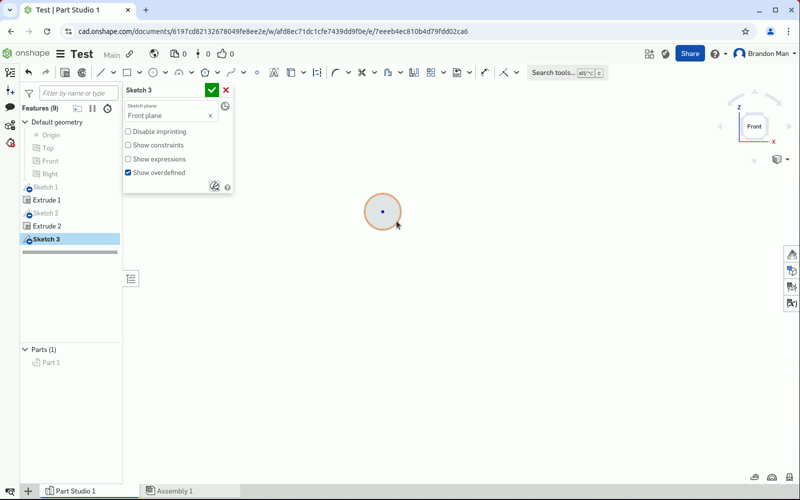
scroll(6)
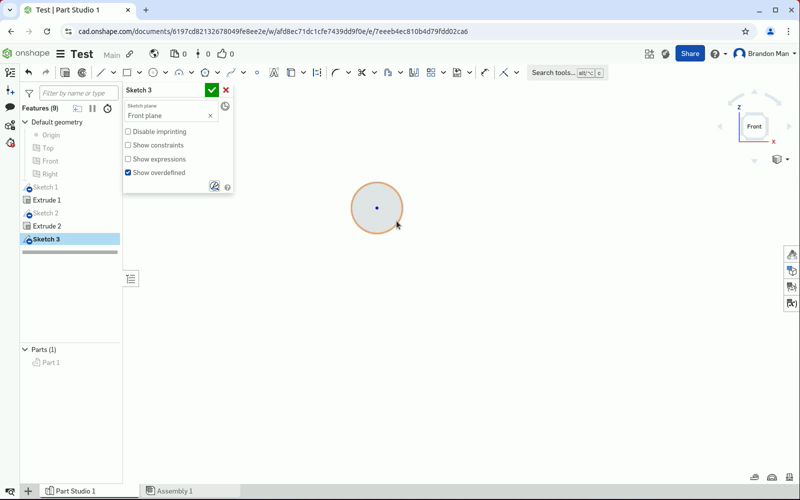
scroll(6)
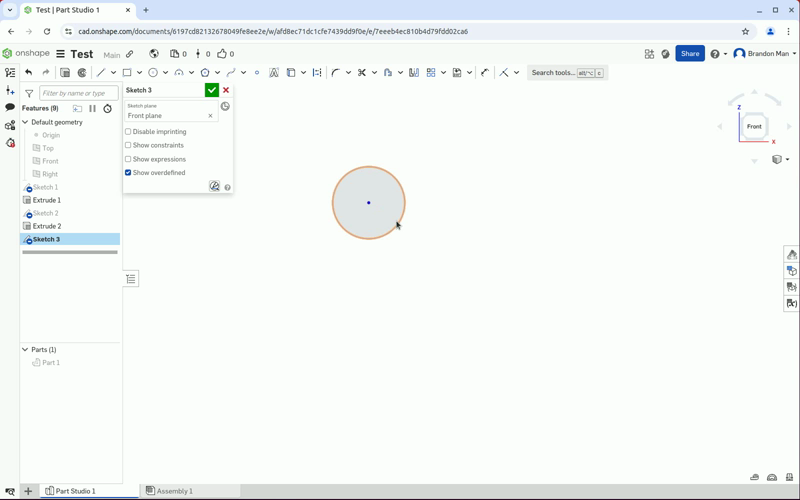
scroll(6)
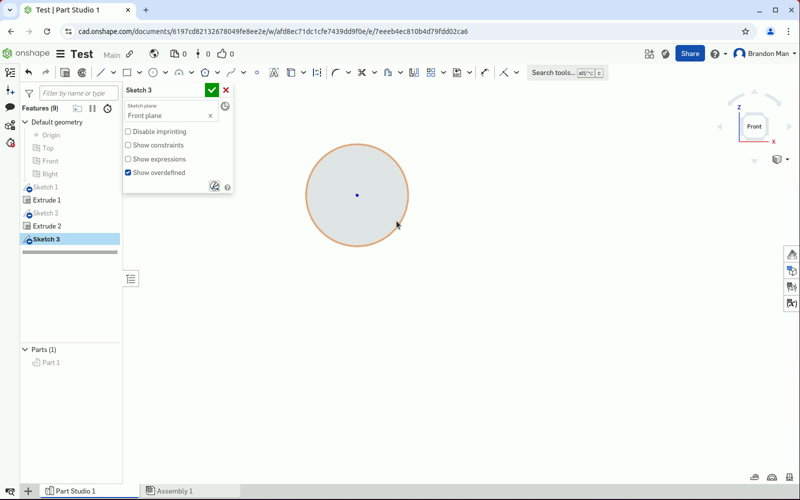
scroll(6)
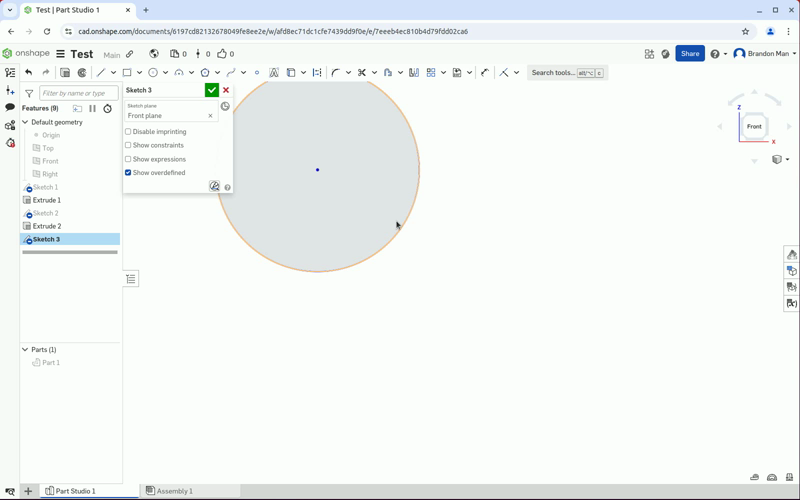
click(396, 220)
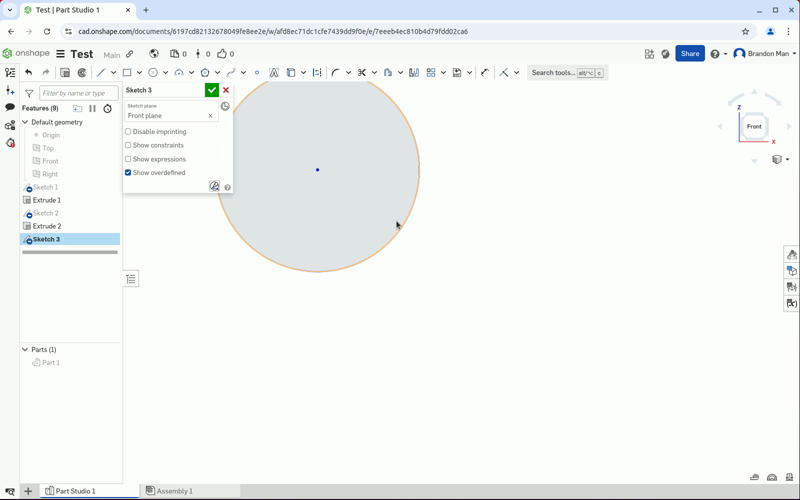
scroll(-6)
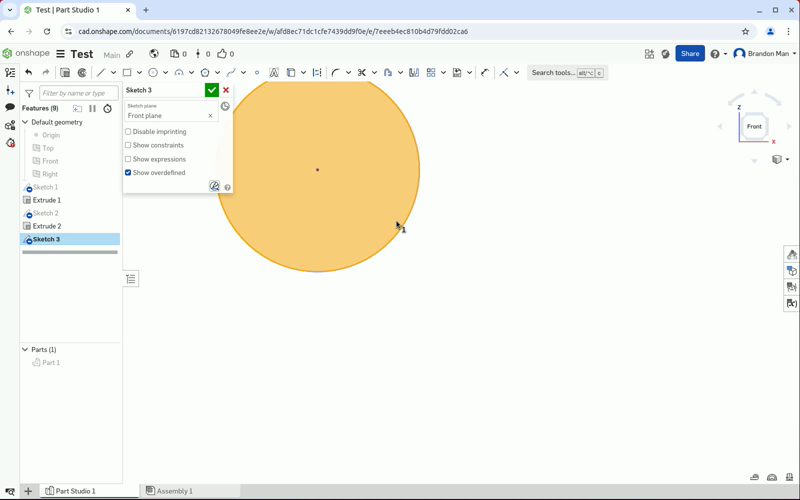
scroll(-6)
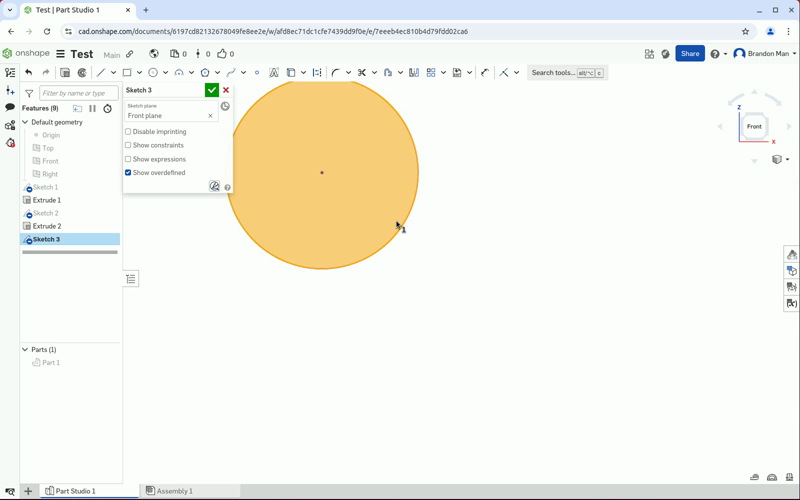
scroll(-6)
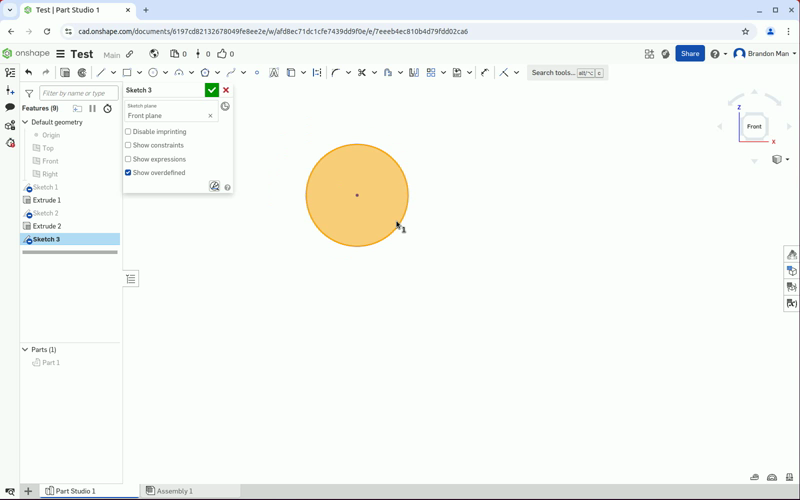
scroll(-6)
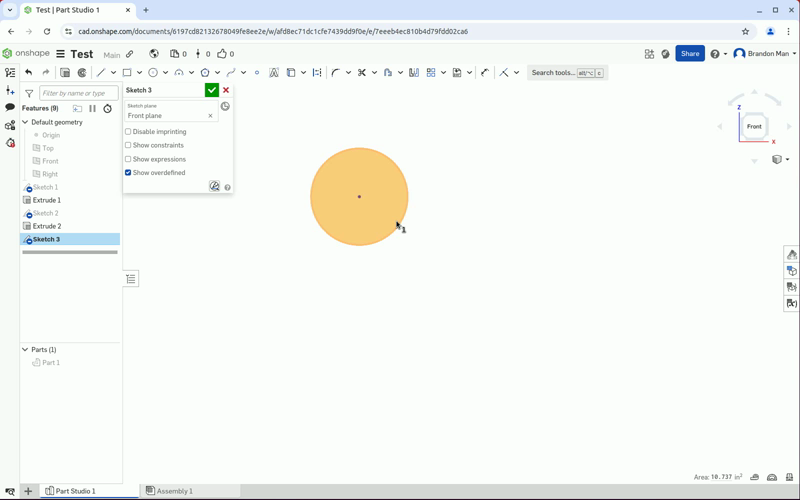
scroll(-6)
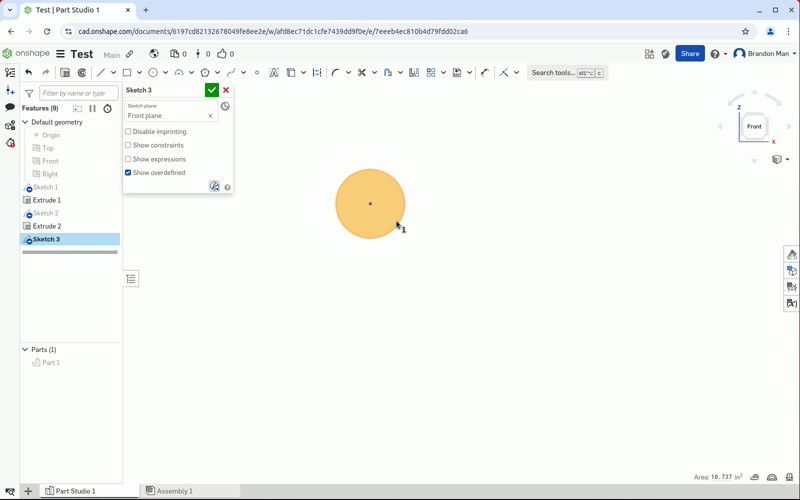
scroll(-6)
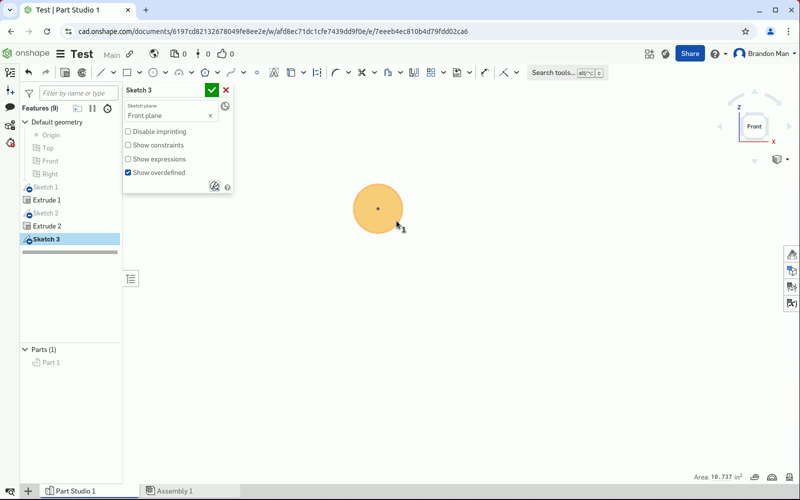
scroll(-6)
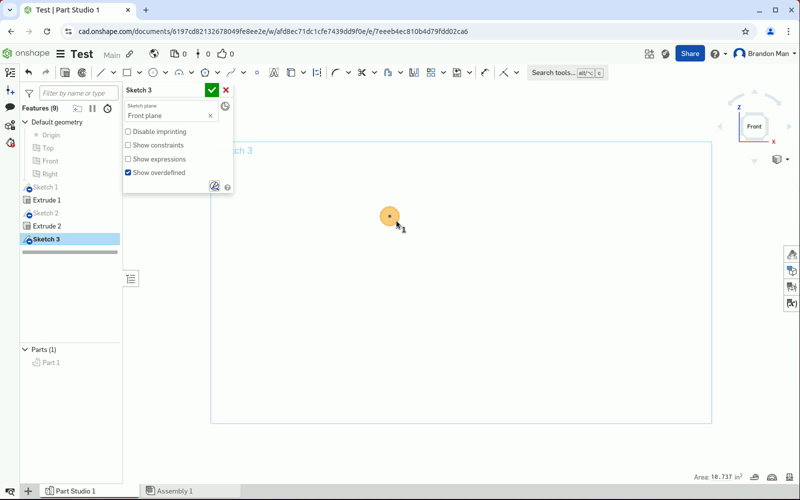
mouse_move(73, 352)
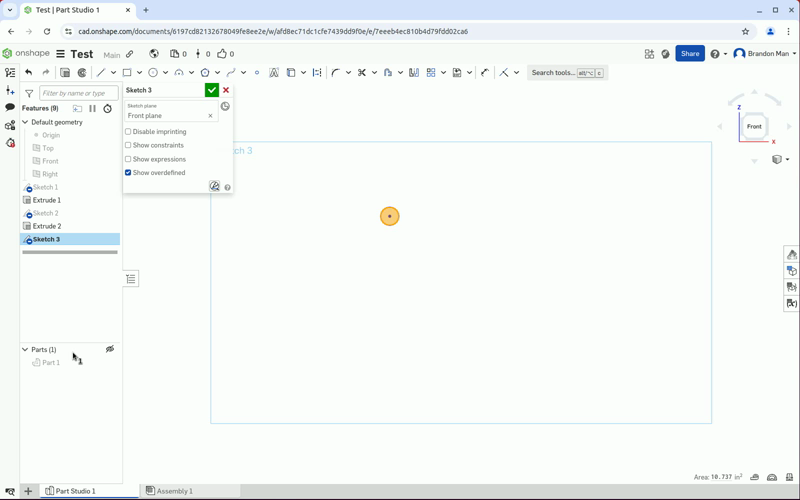
key(shift+y)
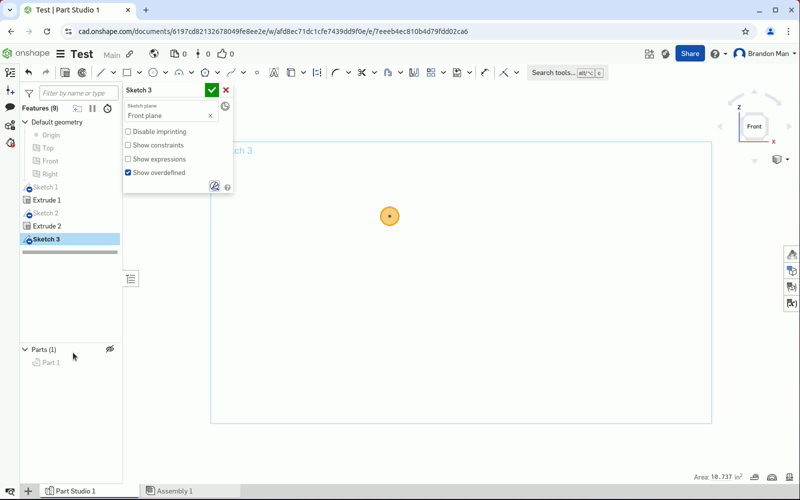
key(shift+e)
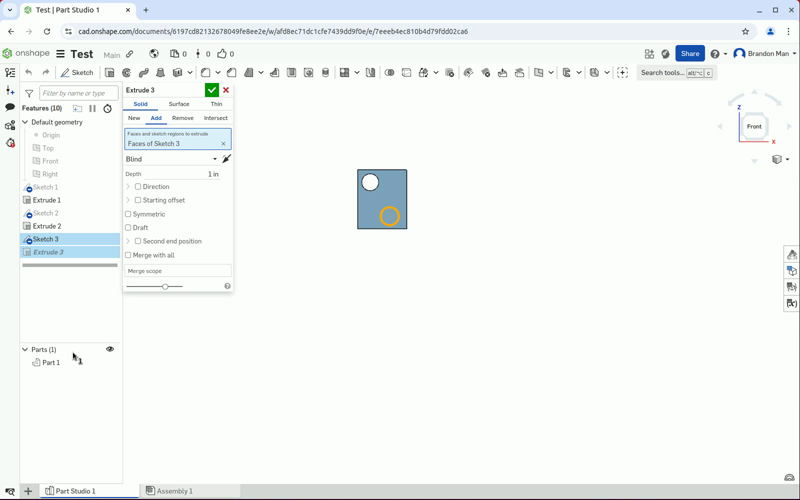
mouse_move(143, 106)
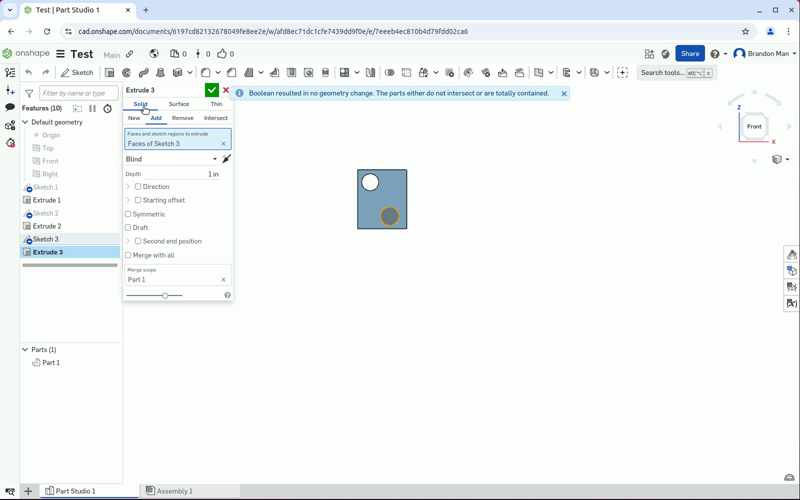
click(143, 106)
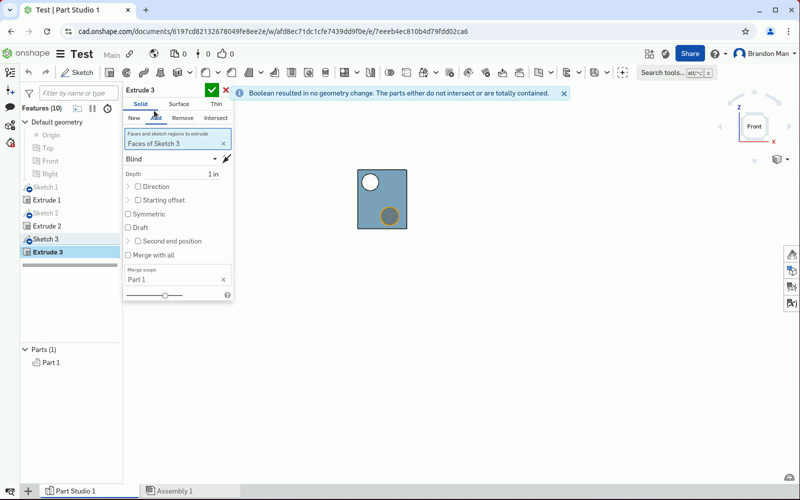
mouse_move(186, 120)
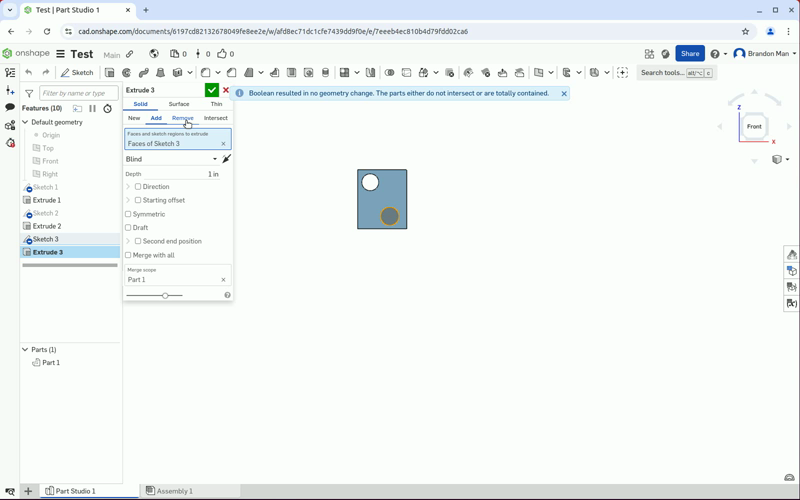
click(186, 120)
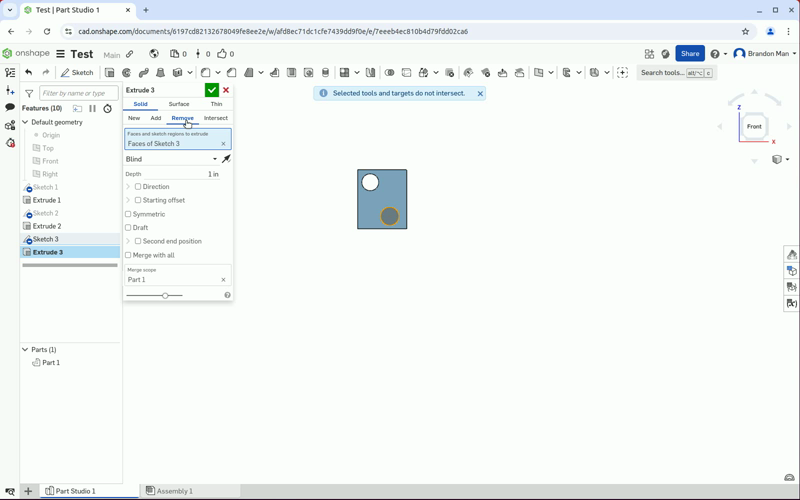
key(tab, 4)
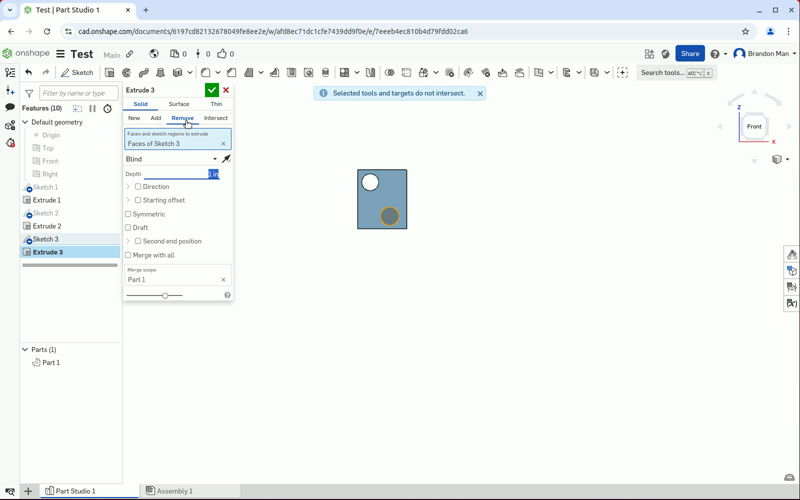
text(-15.165)
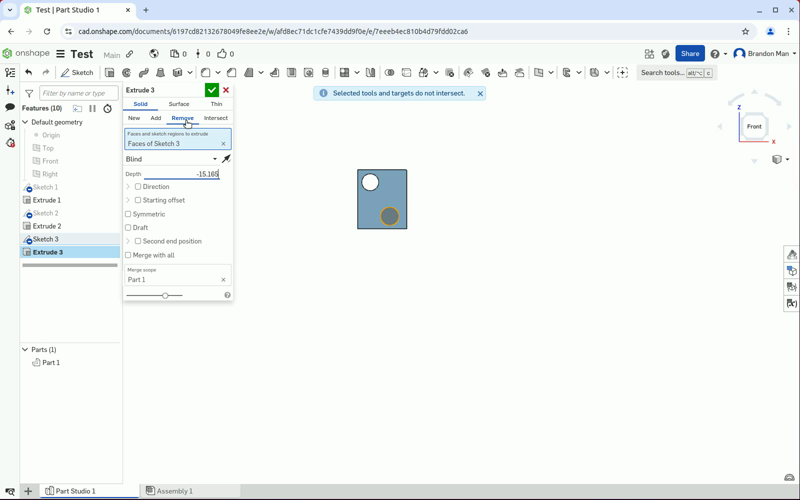
key(tab, 6)
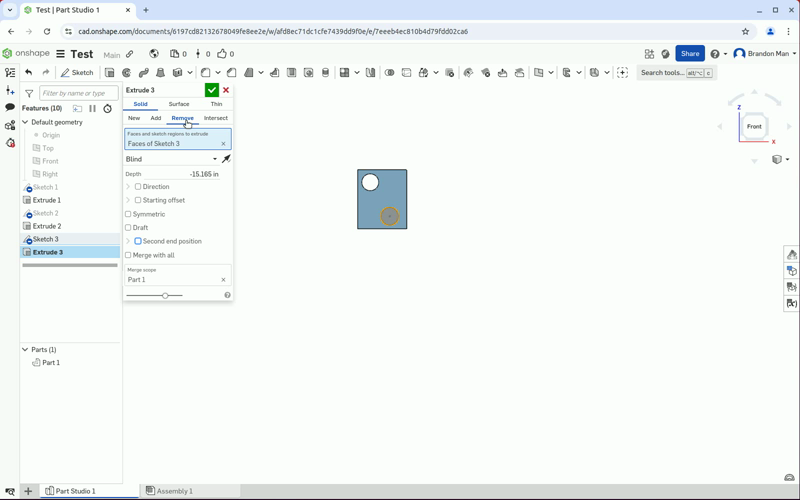
key(space)
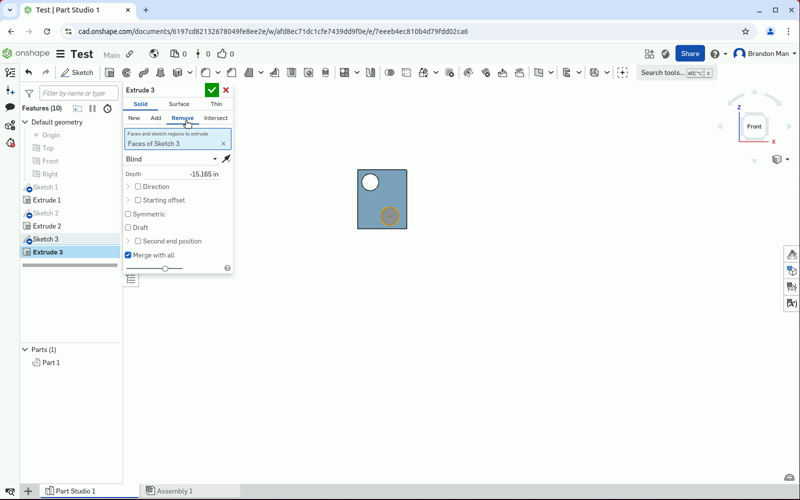
key(enter)
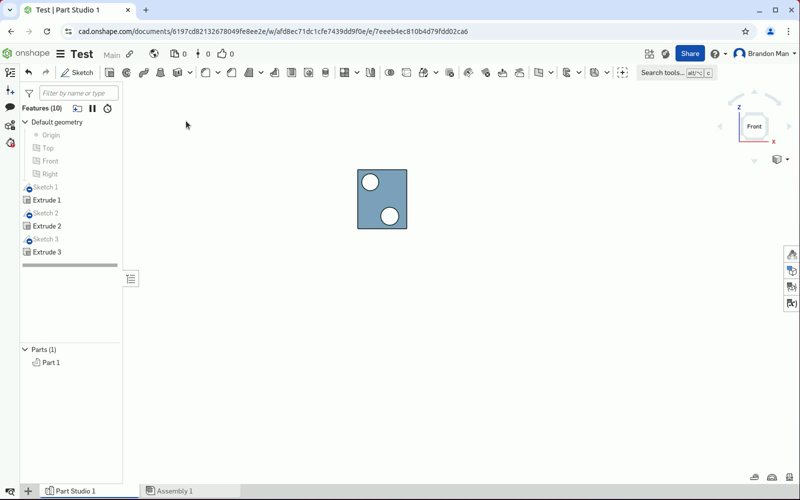
key(shift+h)
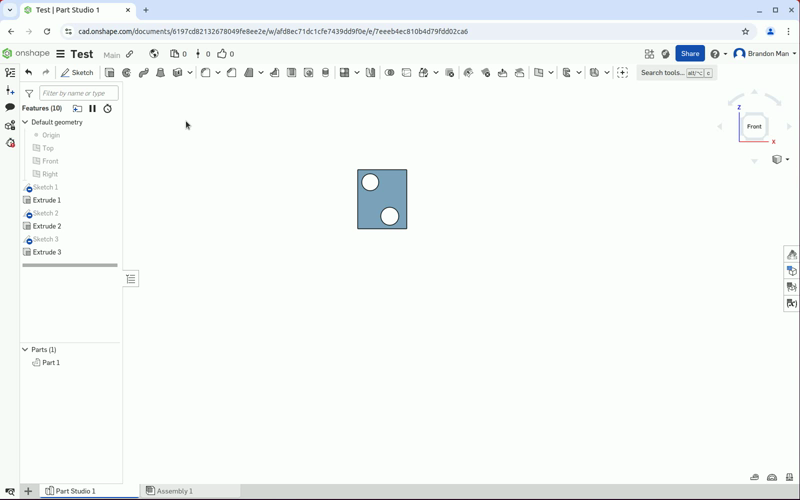
key(shift+h)
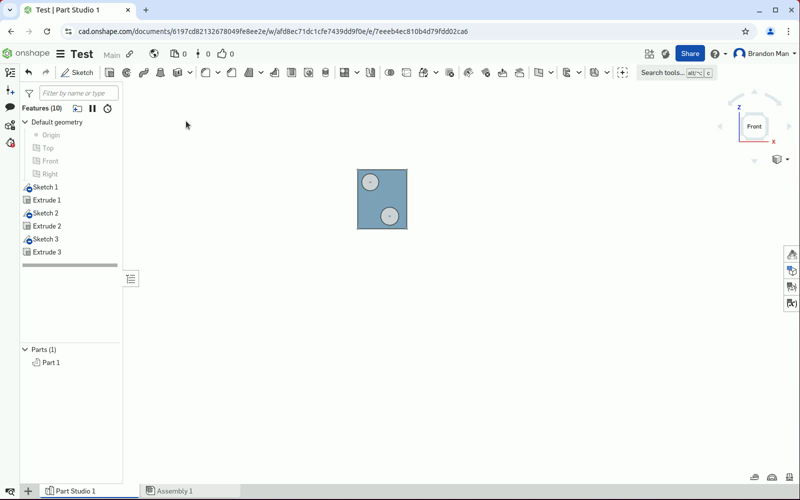
key(shift+7)
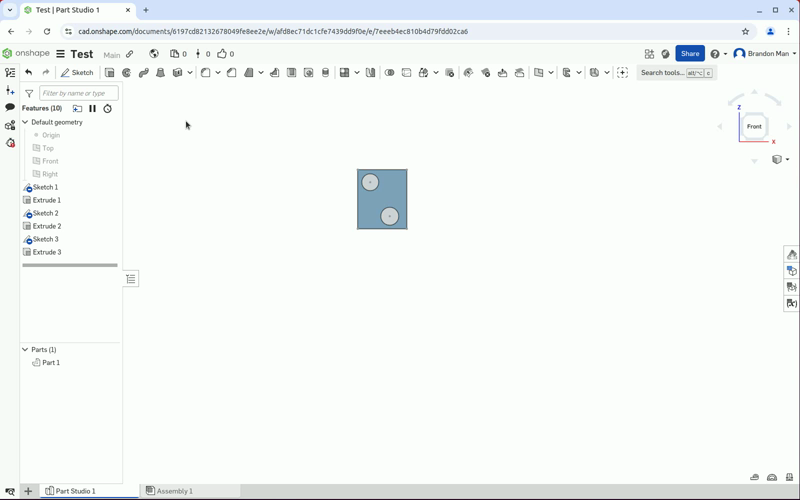
key(left, 2)
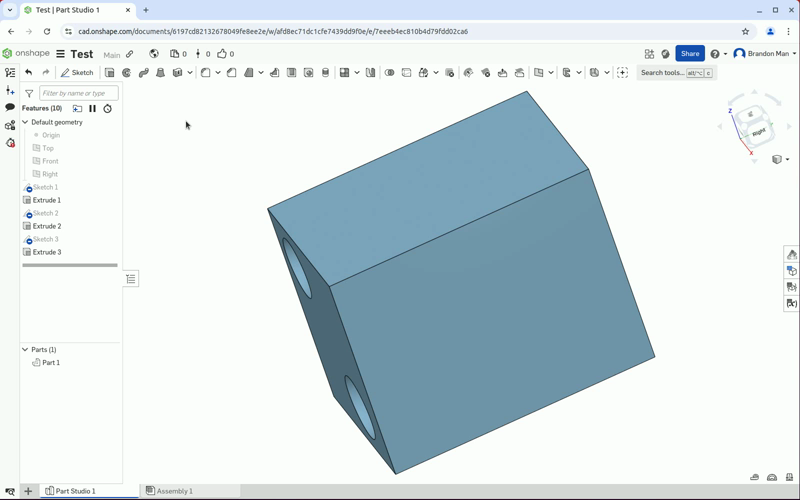
key(down, 2)
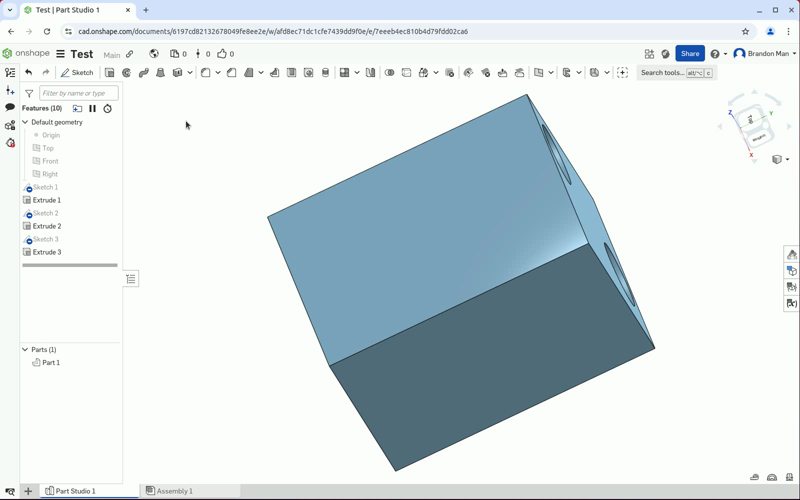
key(up, 2)
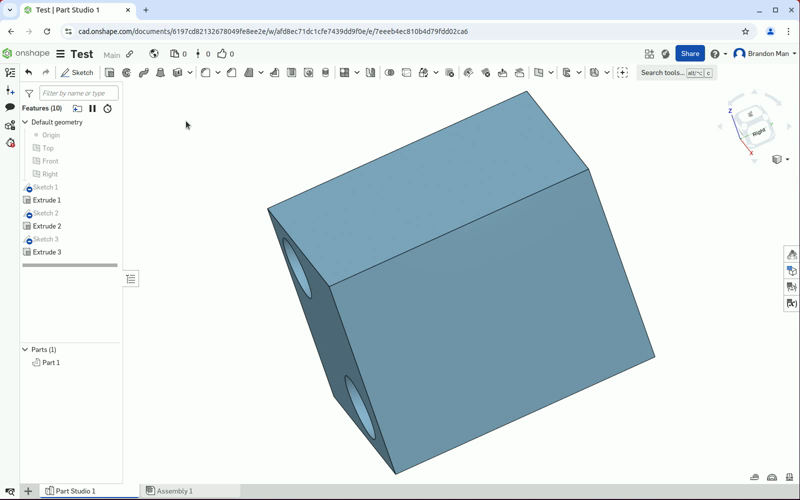
key(right, 2)
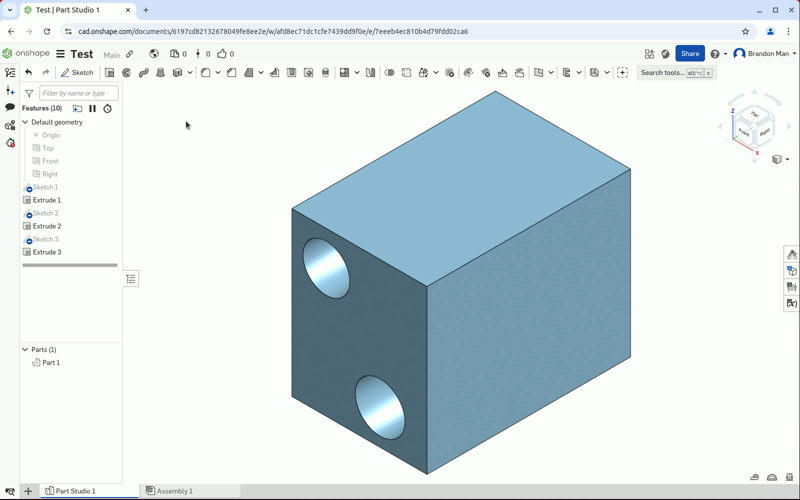
mouse_move(73, 189)
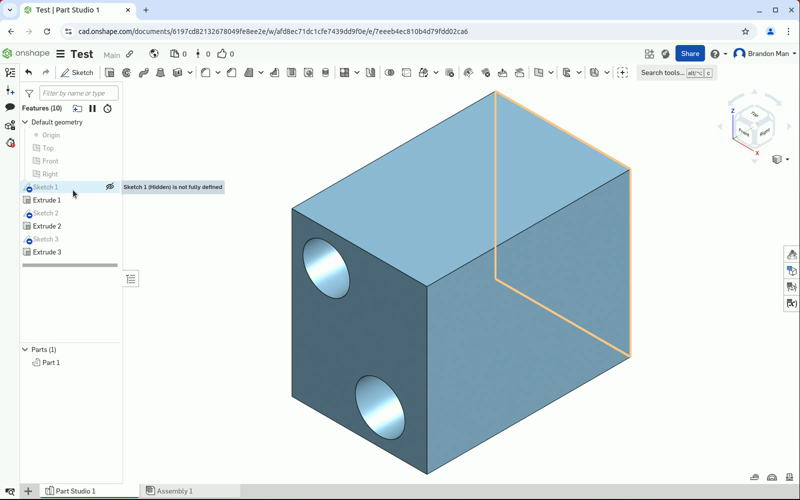
click(73, 189)